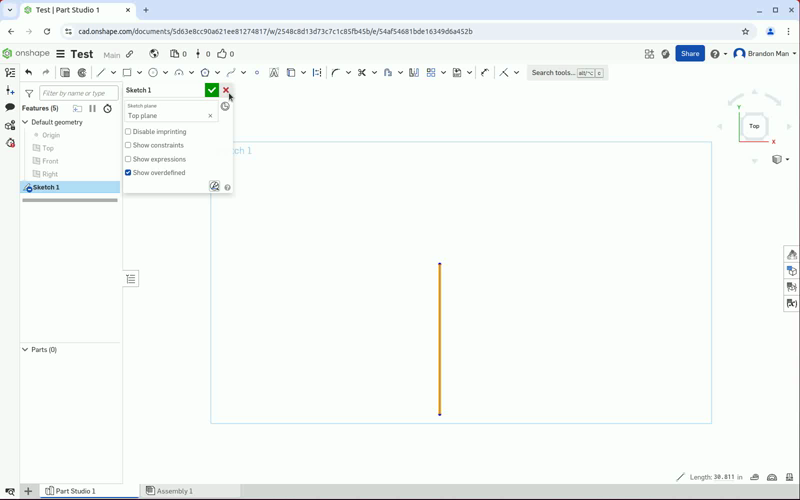
key(shift+h)
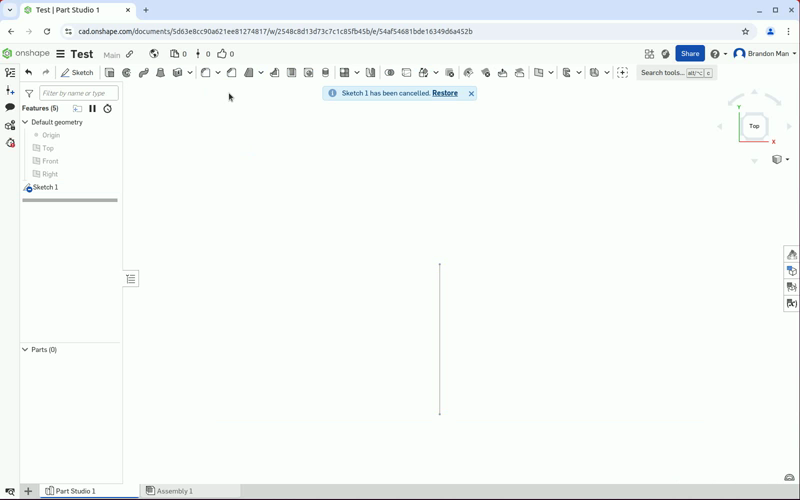
key(shift+s)
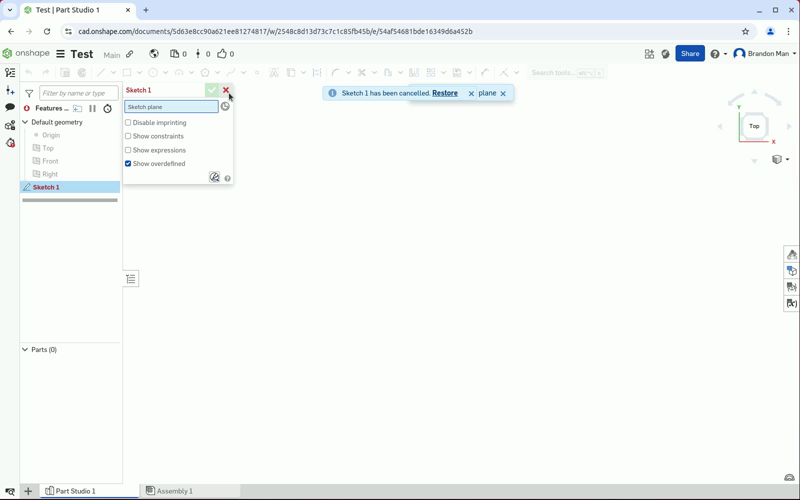
mouse_move(73, 150)
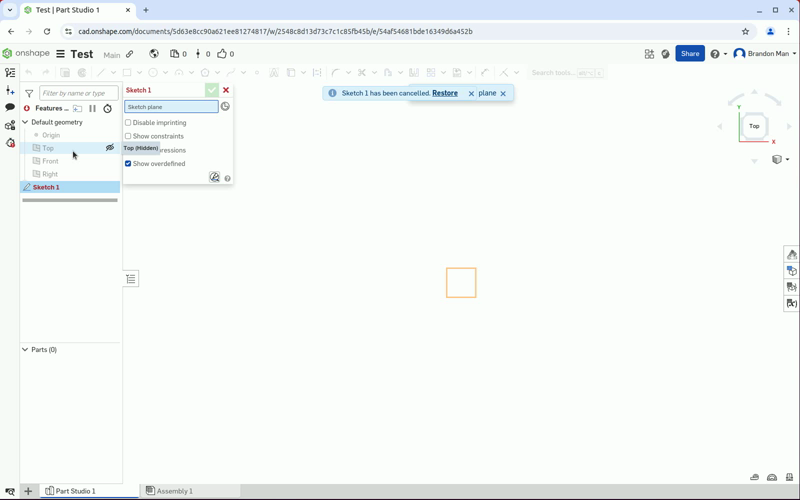
click(73, 150)
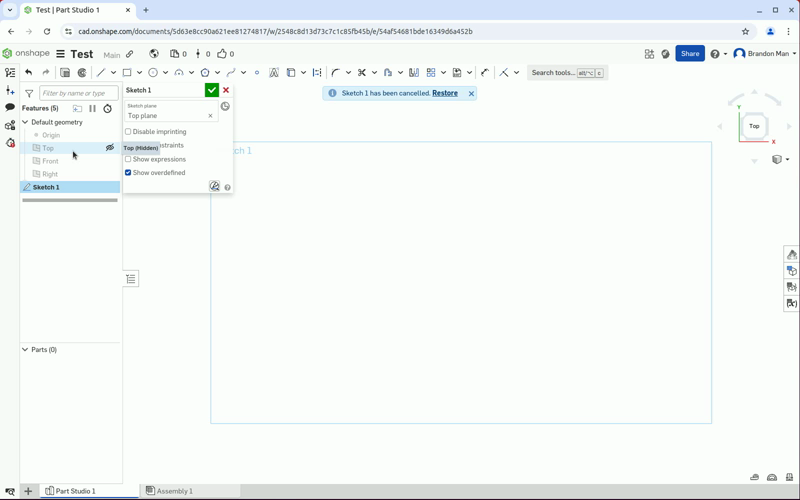
mouse_move(73, 352)
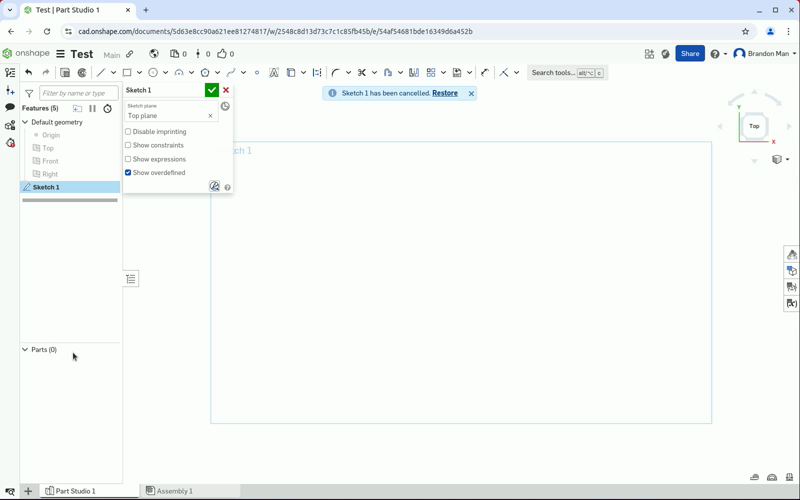
key(y)
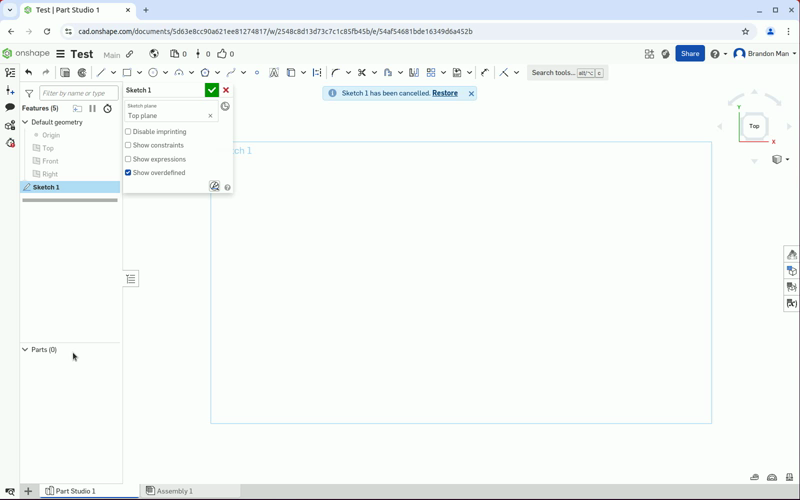
key(c)
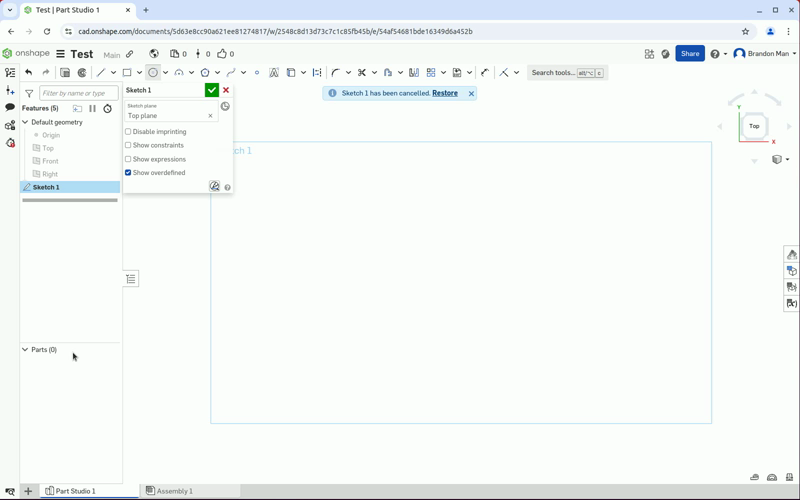
key_down(shift)
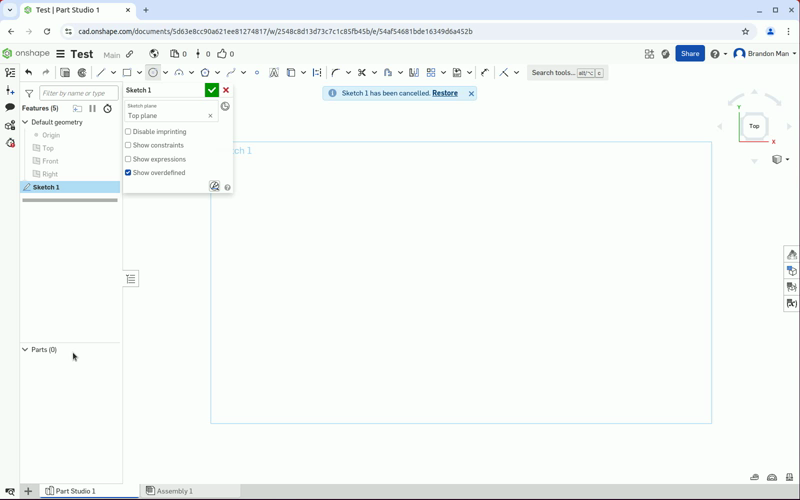
mouse_move(461, 282)
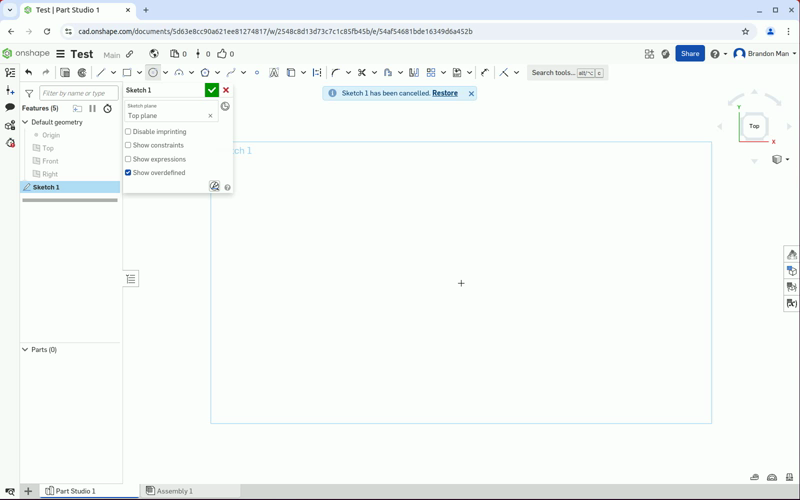
click(461, 282)
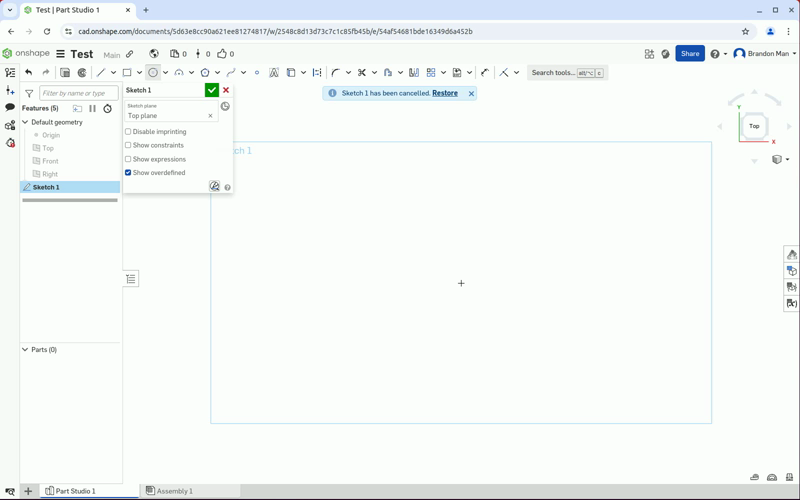
key_up(shift)
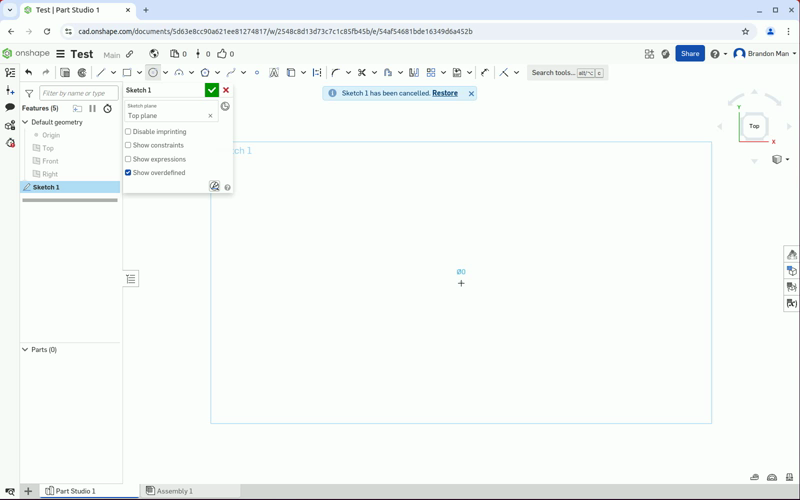
mouse_move(474, 282)
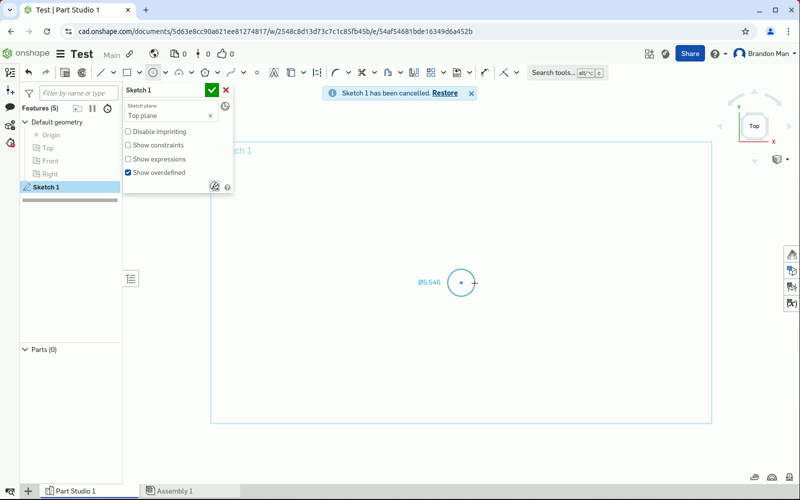
click(474, 282)
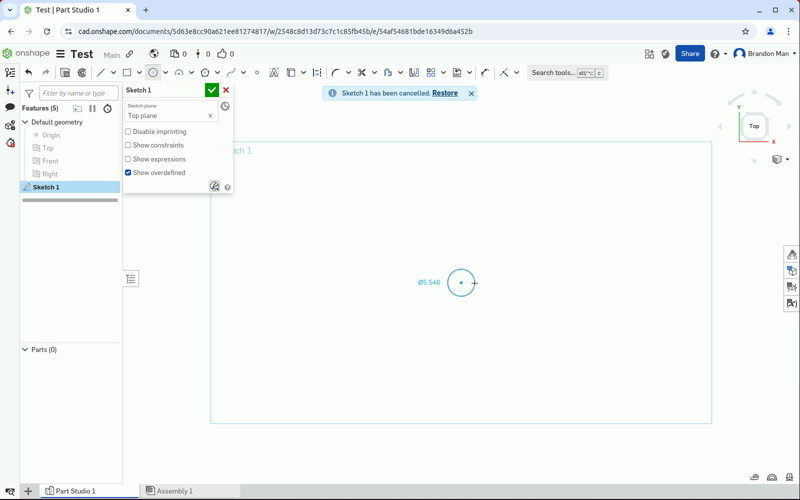
key(esc)
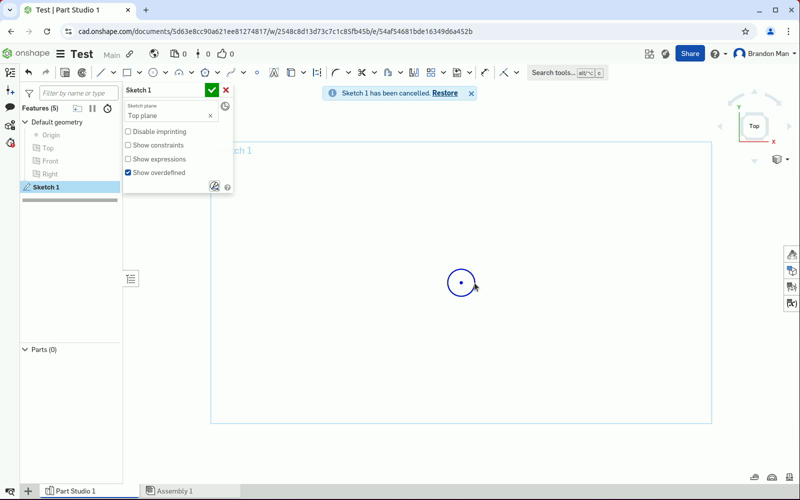
mouse_move(459, 278)
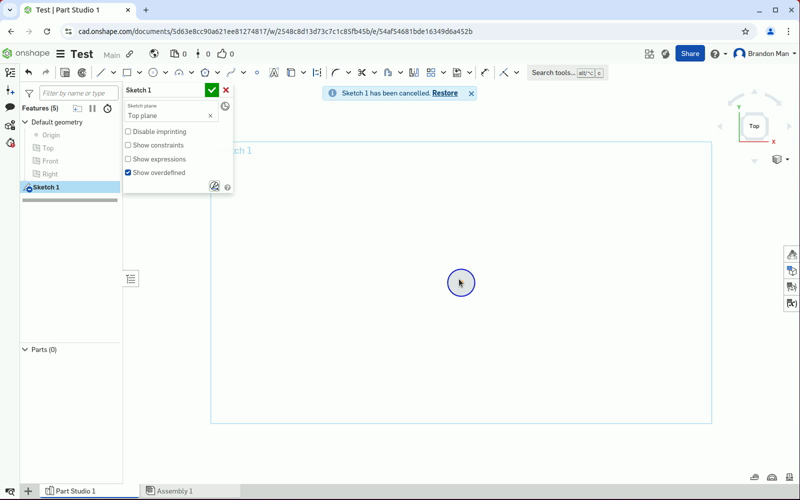
scroll(6)
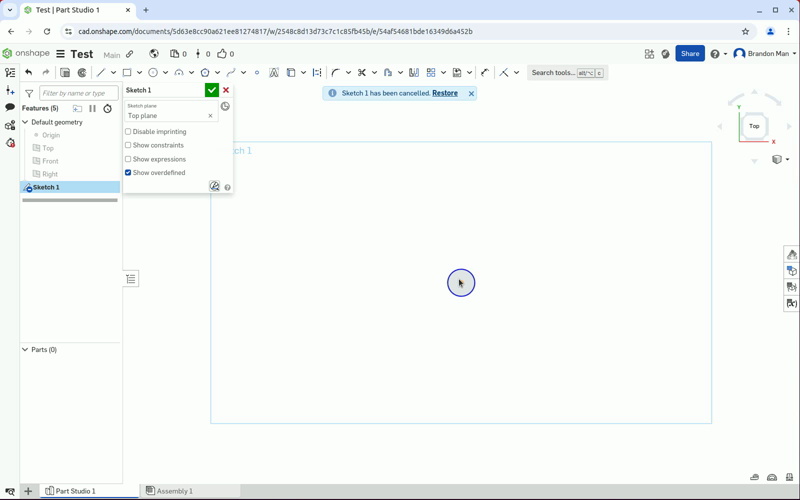
scroll(6)
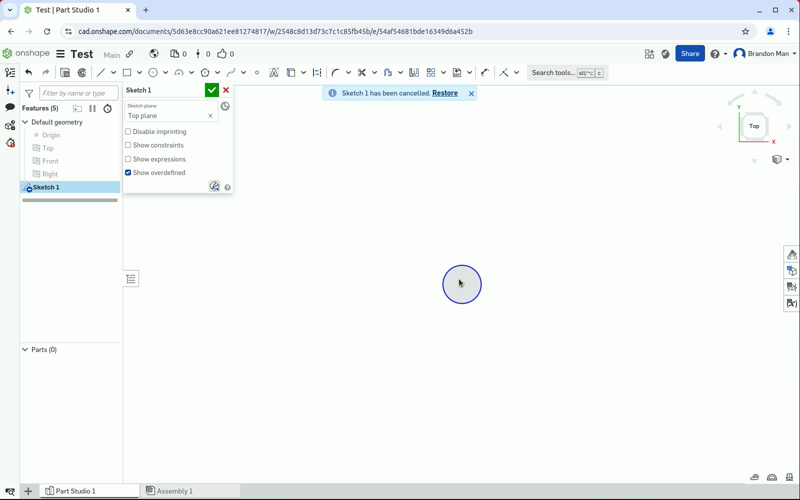
scroll(6)
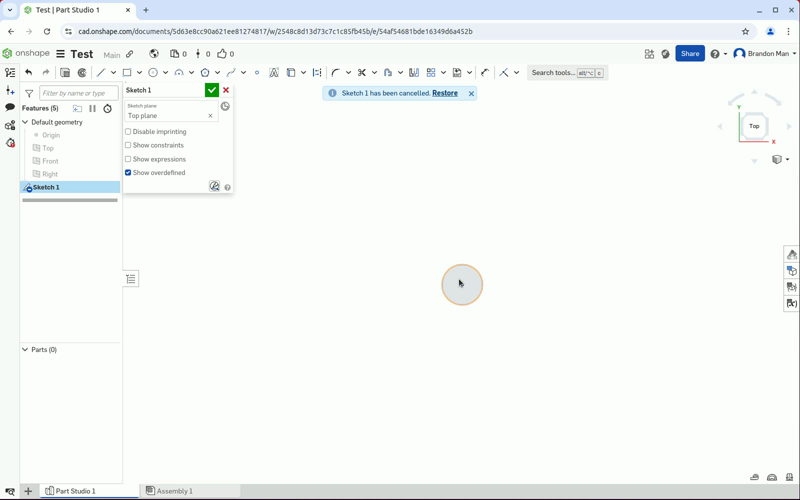
scroll(6)
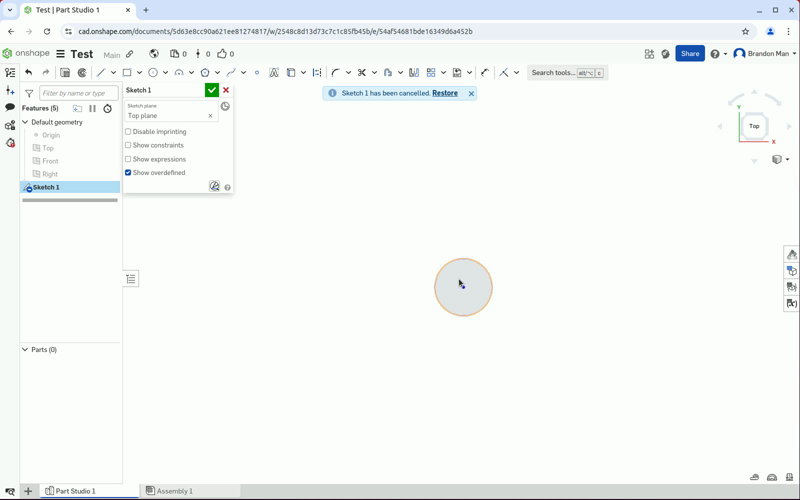
scroll(6)
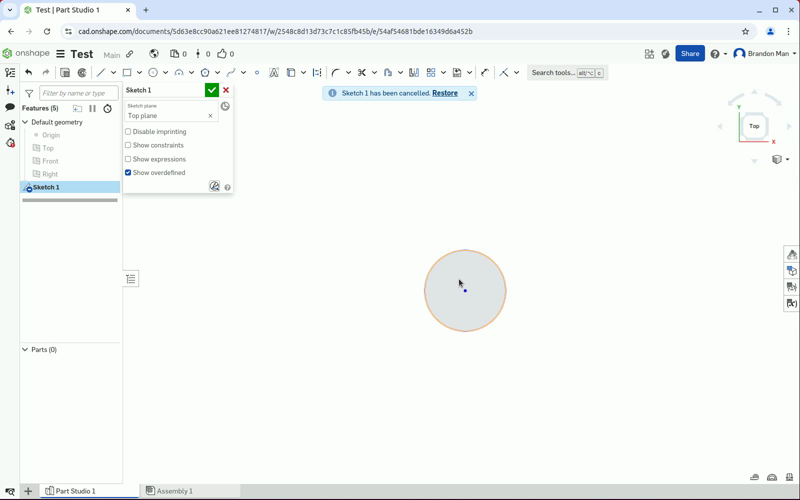
scroll(6)
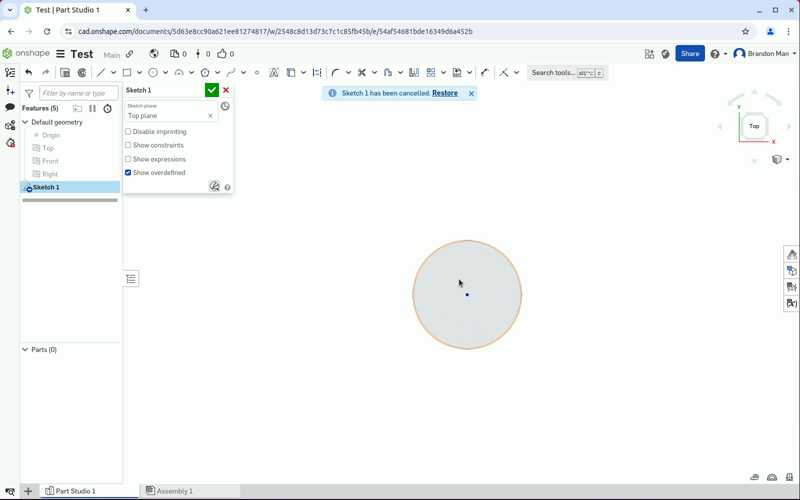
scroll(6)
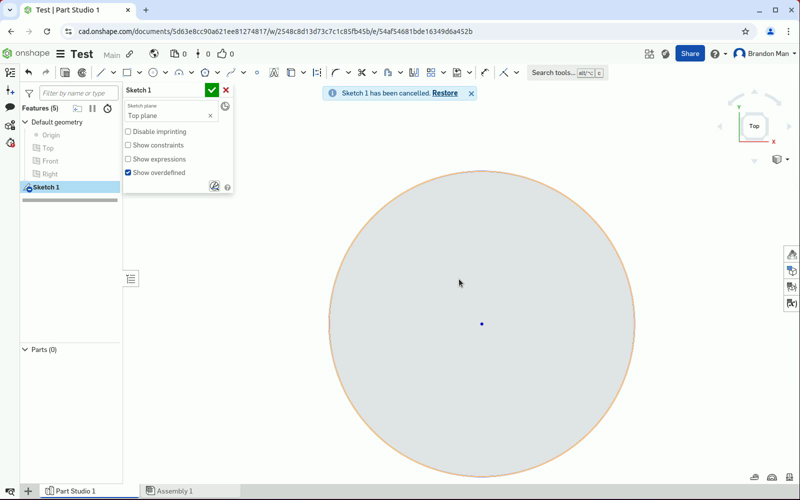
click(459, 278)
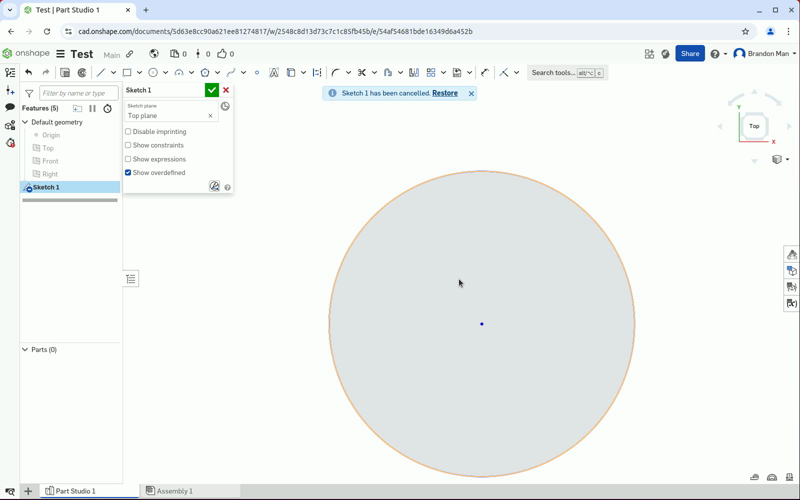
scroll(-6)
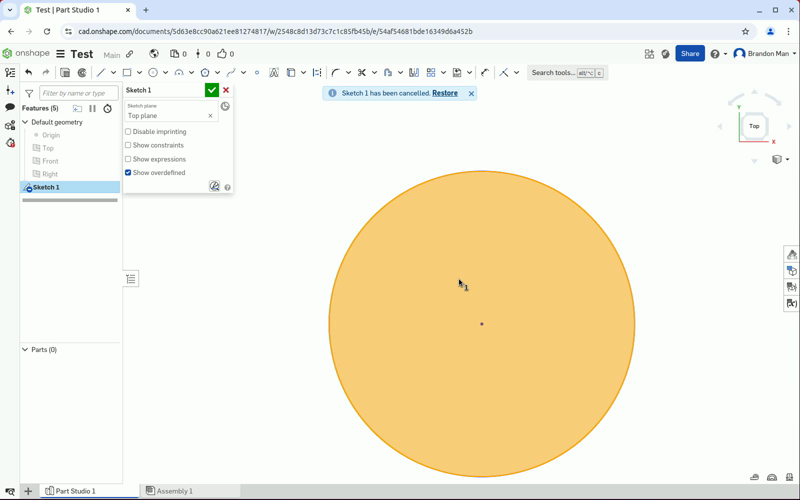
scroll(-6)
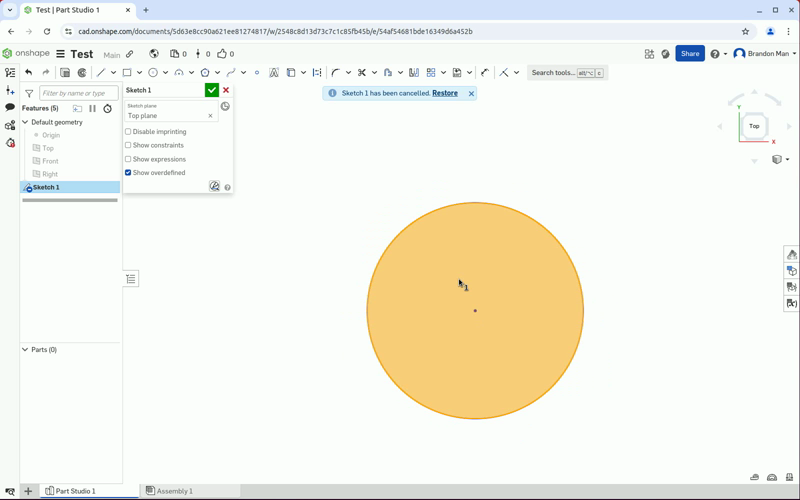
scroll(-6)
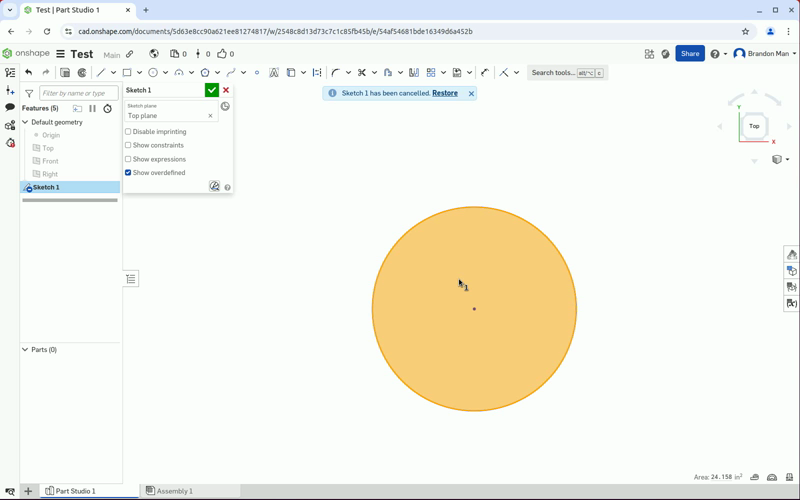
scroll(-6)
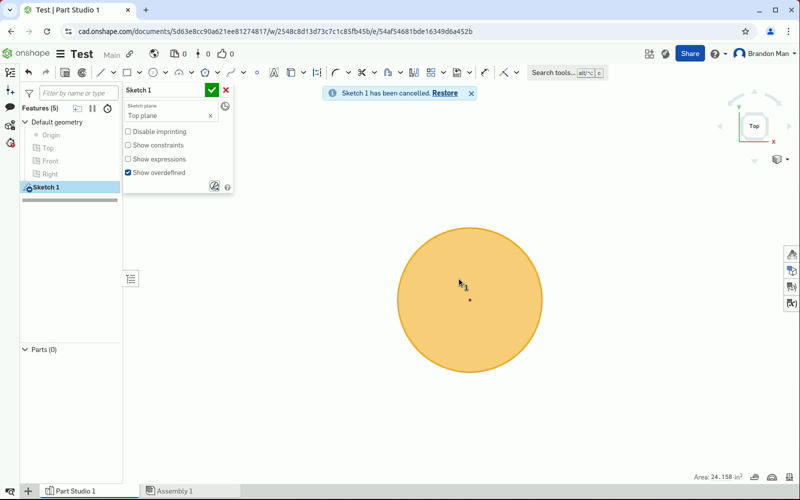
scroll(-6)
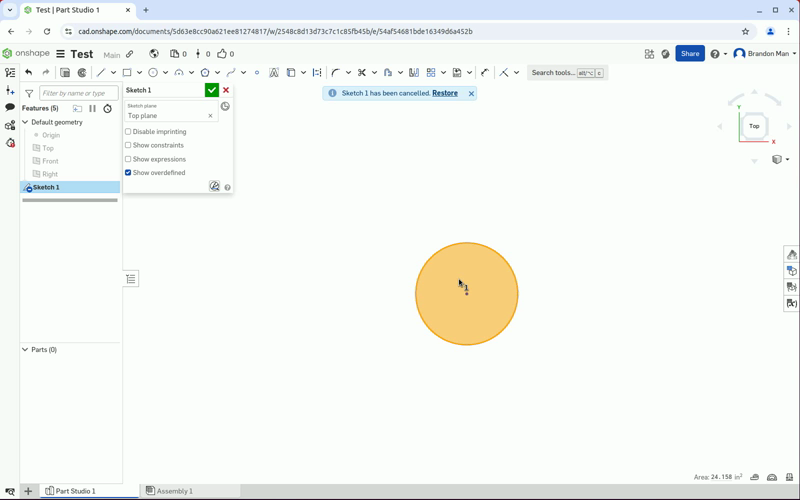
scroll(-6)
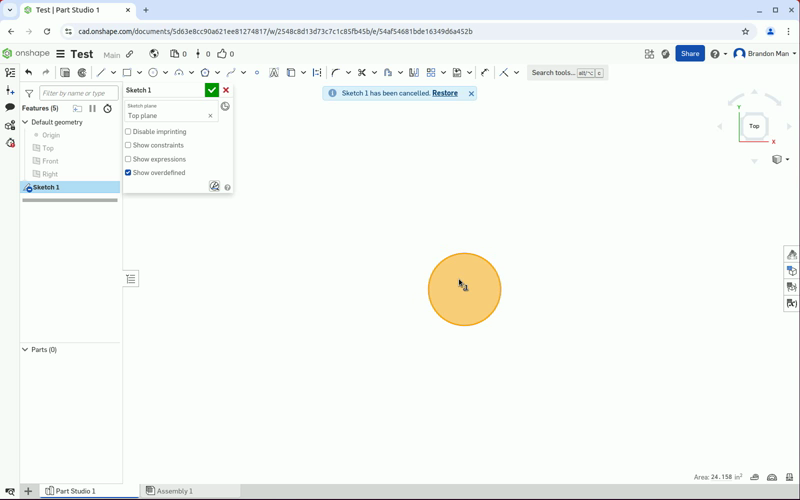
scroll(-6)
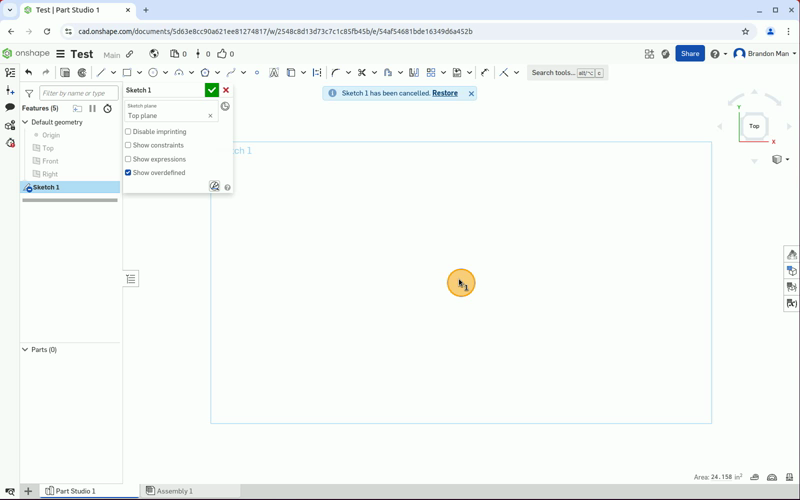
mouse_move(73, 352)
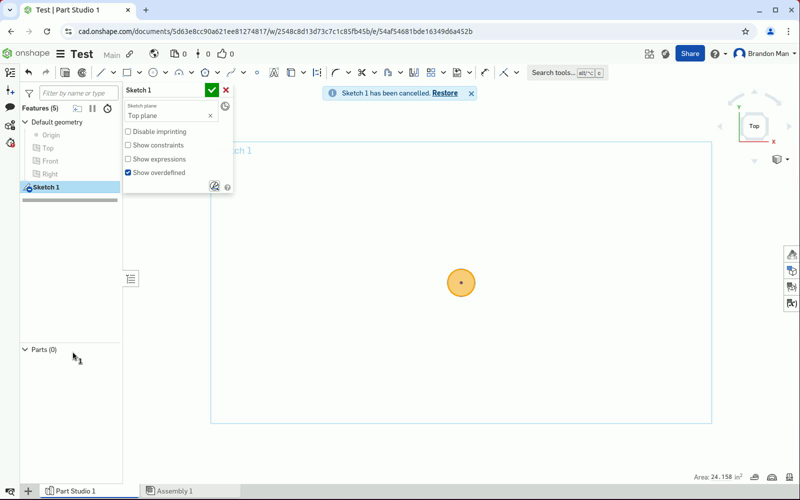
key(shift+y)
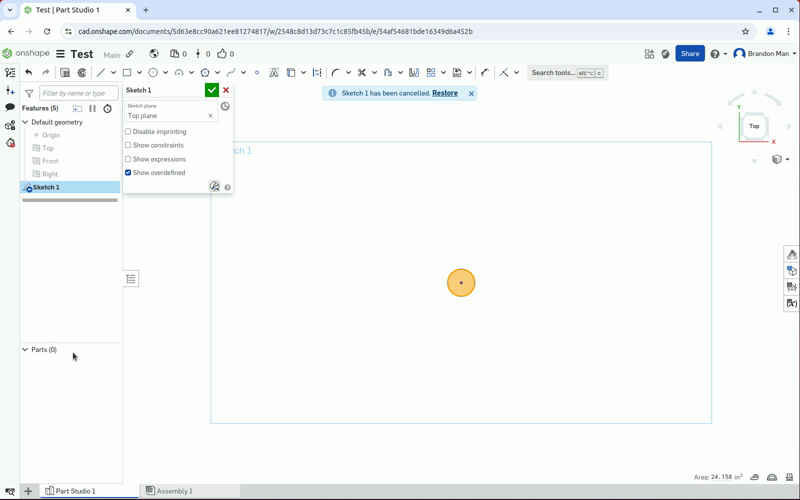
key(shift+e)
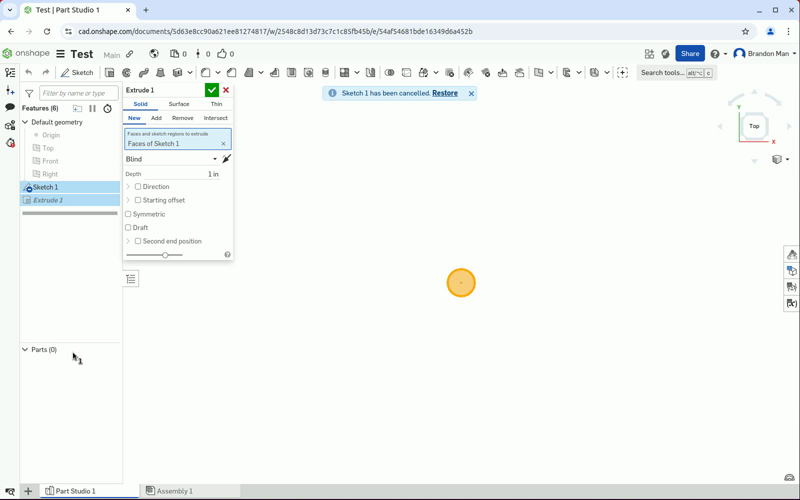
mouse_move(143, 106)
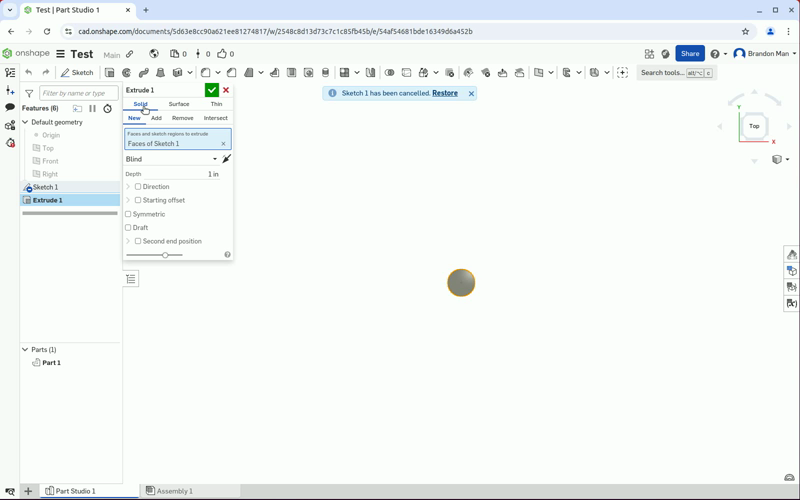
click(143, 106)
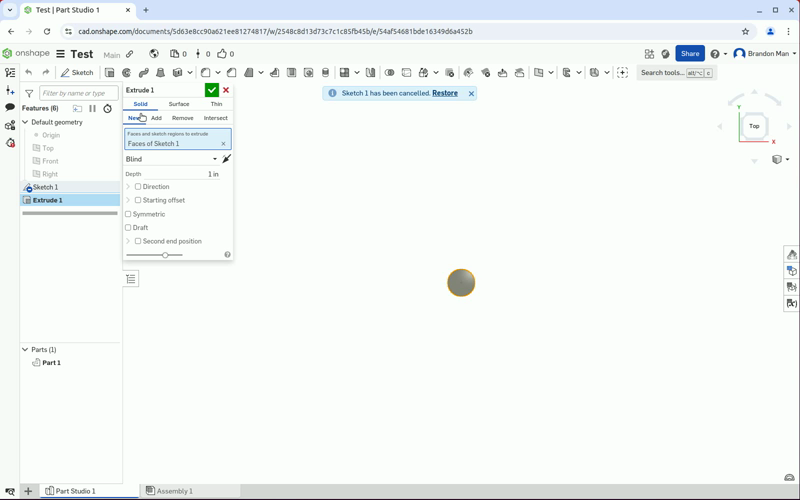
mouse_move(137, 120)
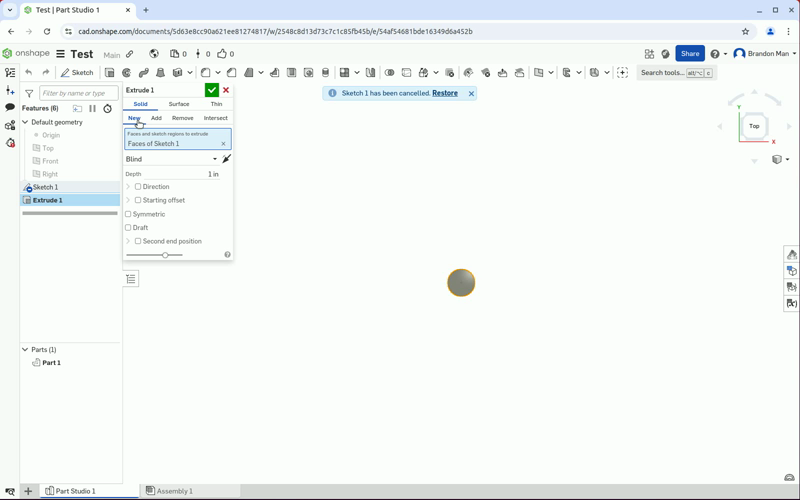
click(137, 120)
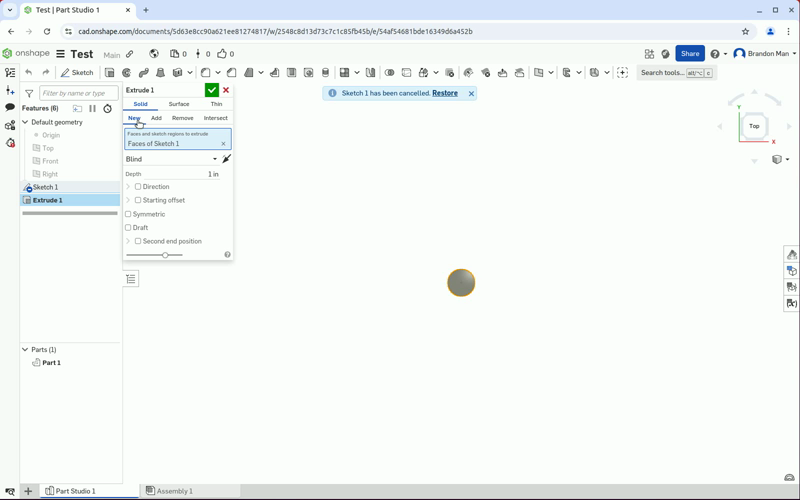
key(tab, 4)
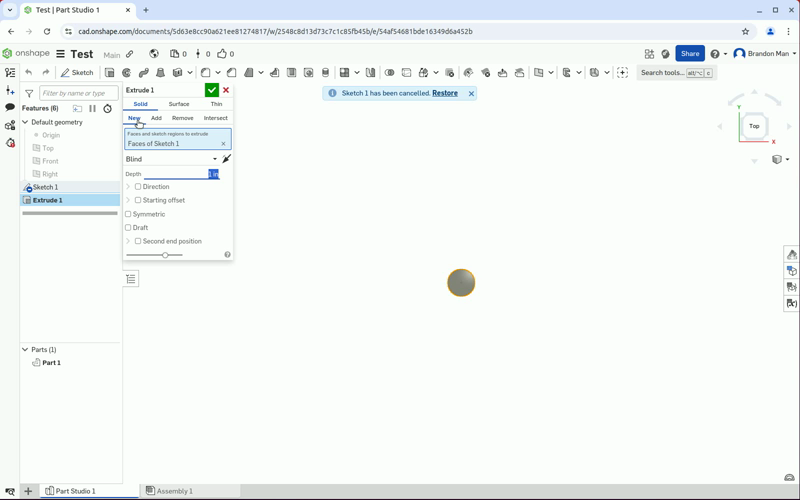
text(-17.331)
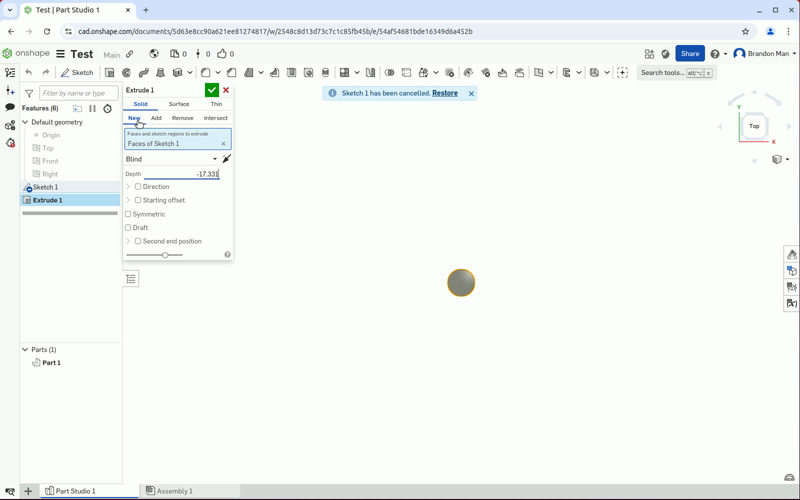
key(enter)
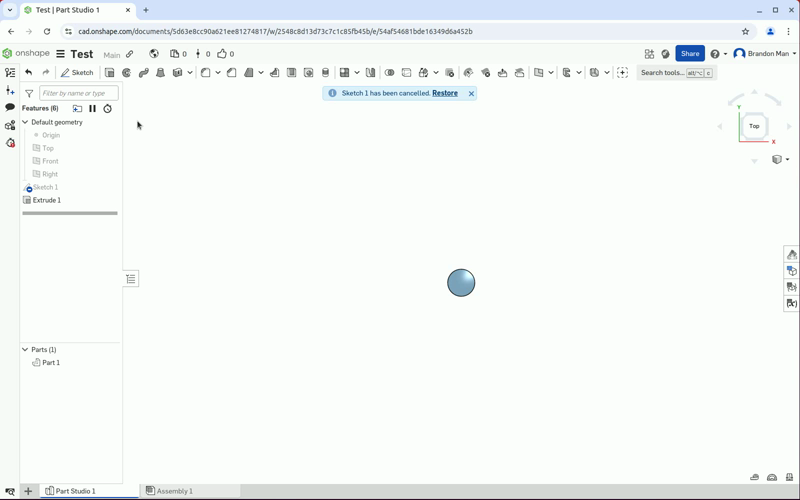
key(shift+h)
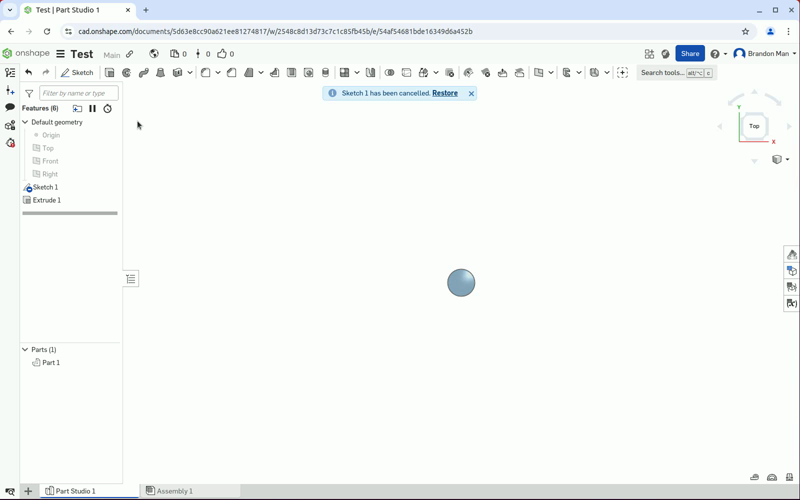
key(shift+h)
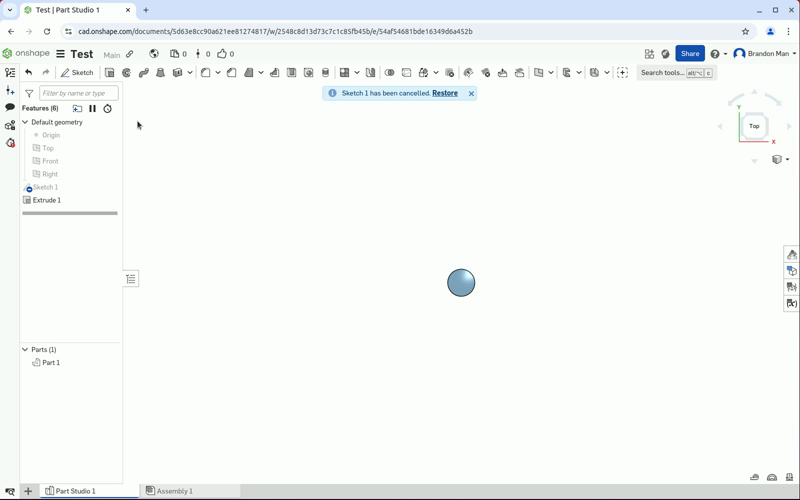
mouse_move(73, 189)
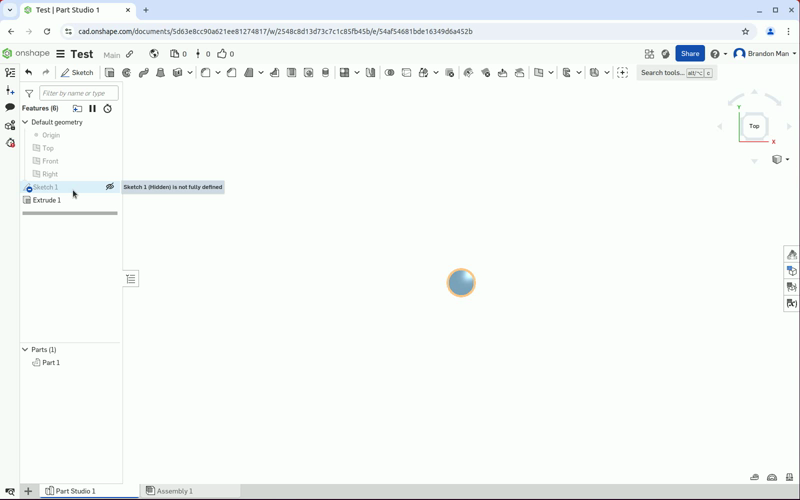
click(73, 189)
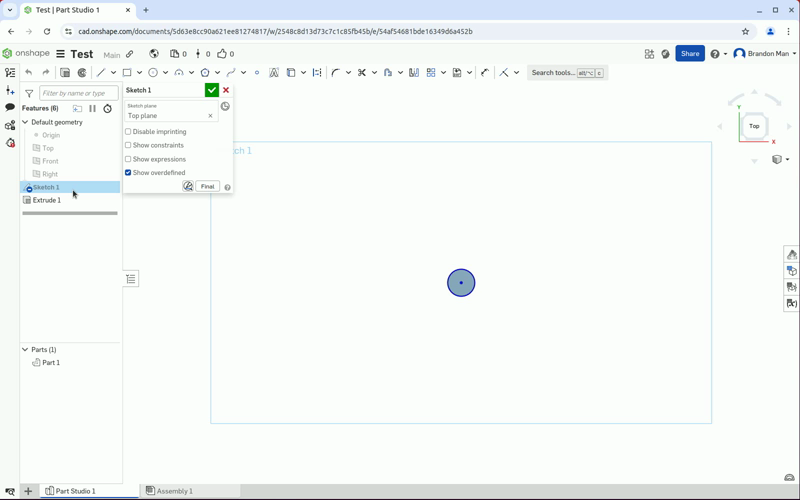
mouse_move(229, 92)
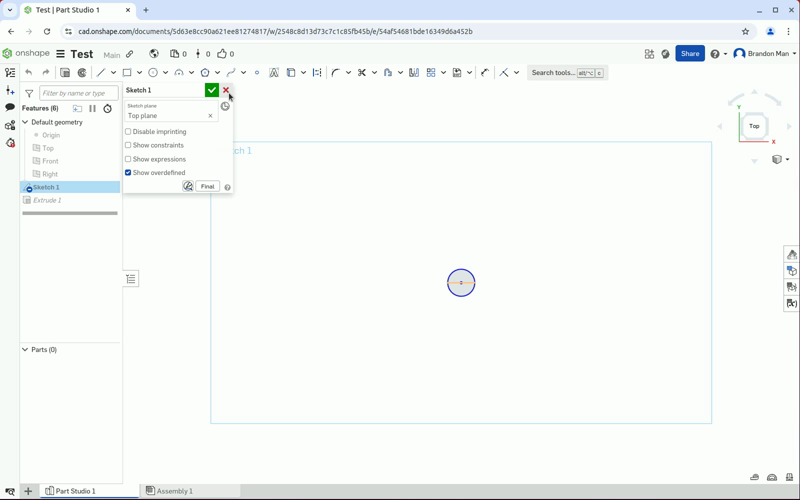
click(229, 92)
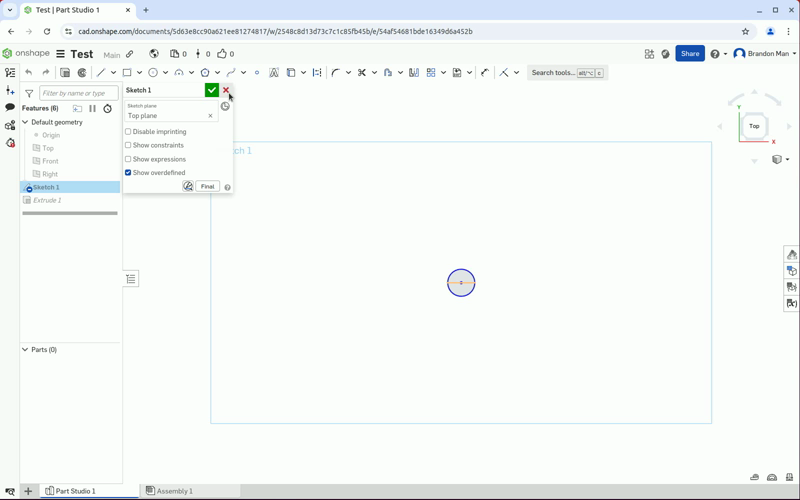
key(shift+s)
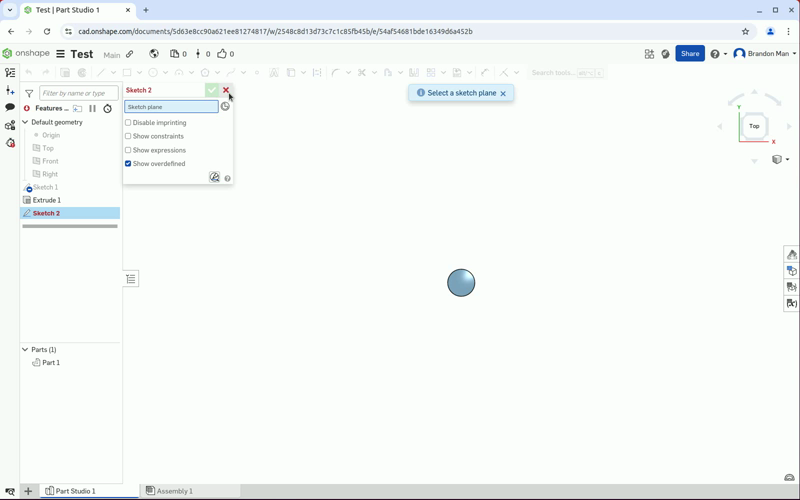
mouse_move(73, 150)
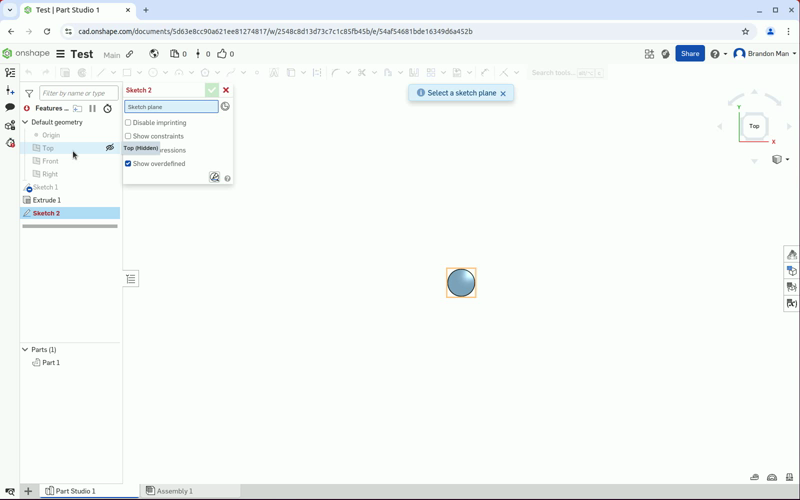
click(73, 150)
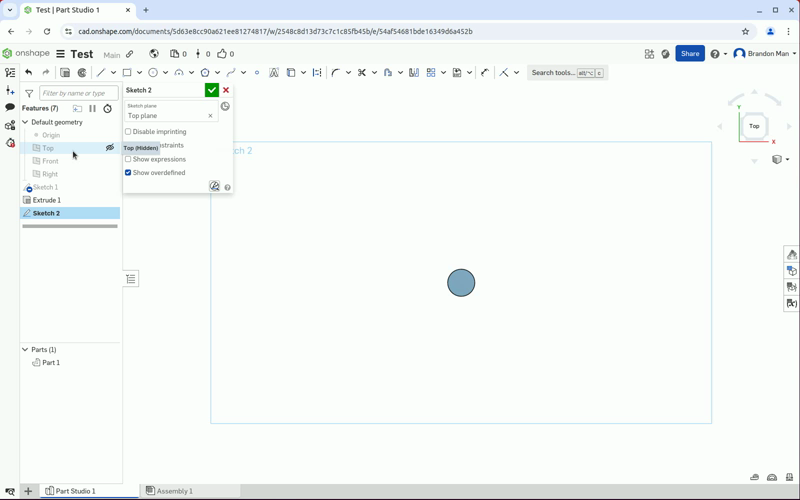
mouse_move(73, 352)
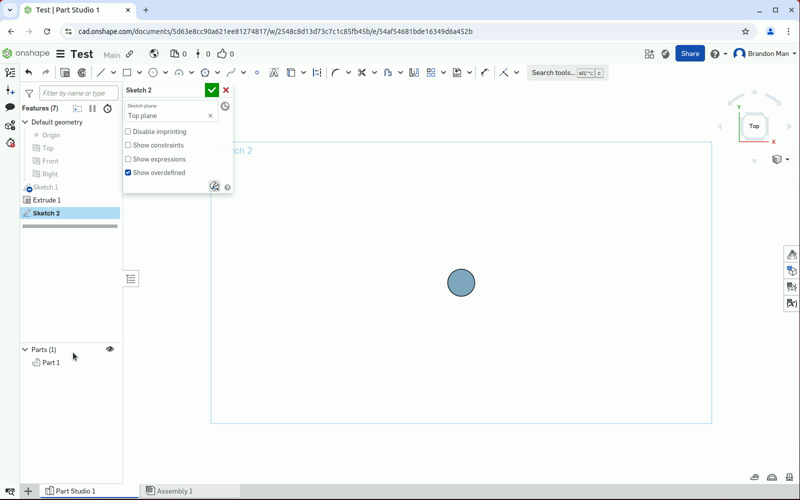
key(y)
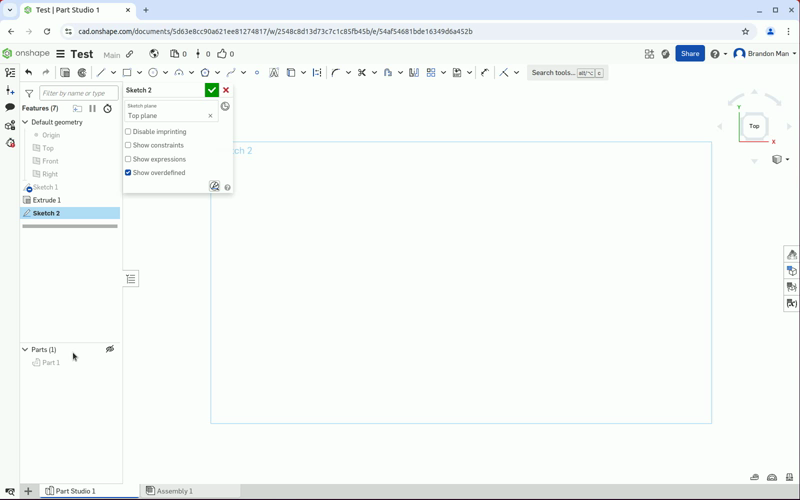
key(c)
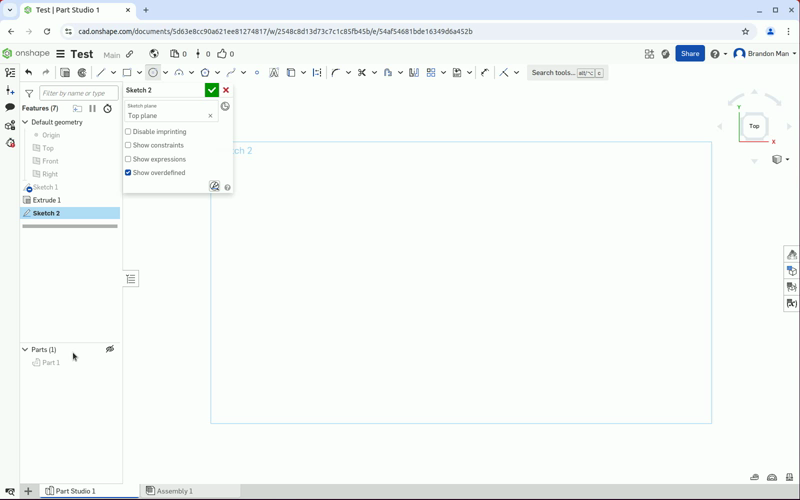
key_down(shift)
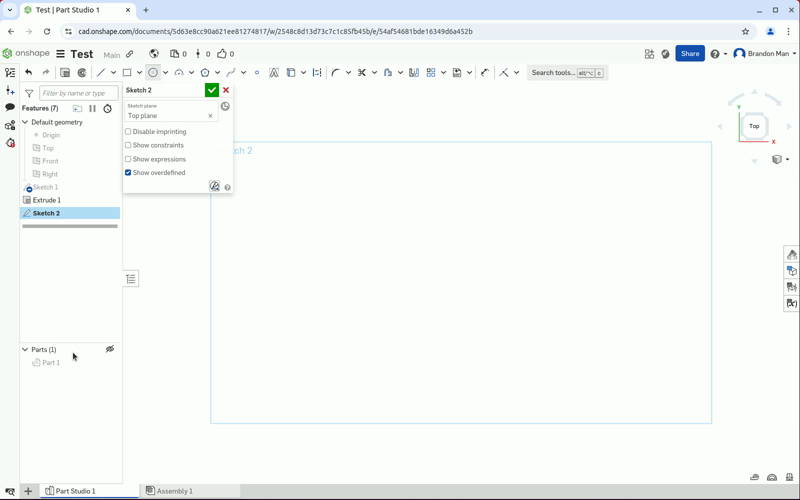
mouse_move(461, 282)
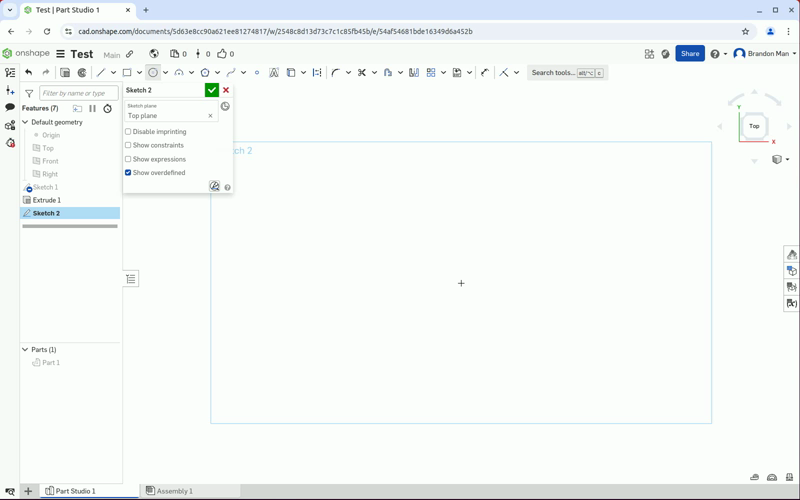
click(461, 282)
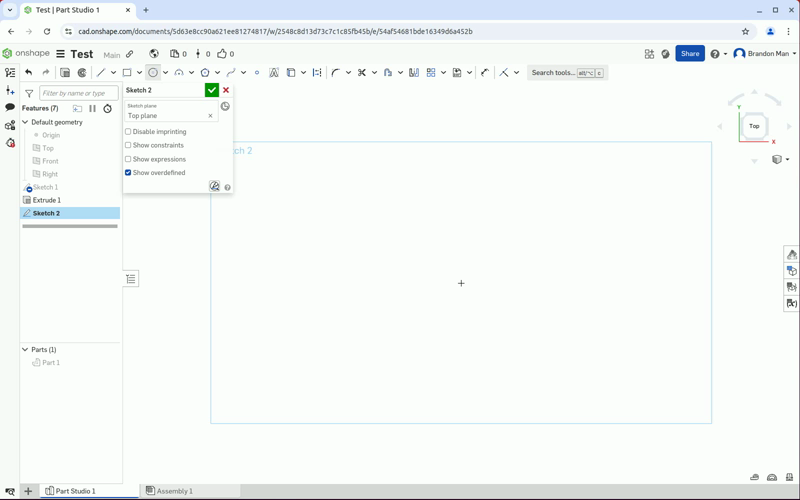
key_up(shift)
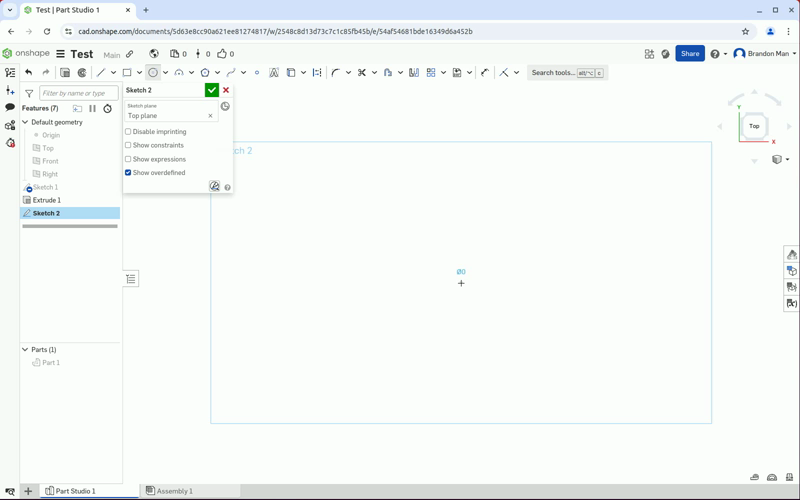
mouse_move(474, 282)
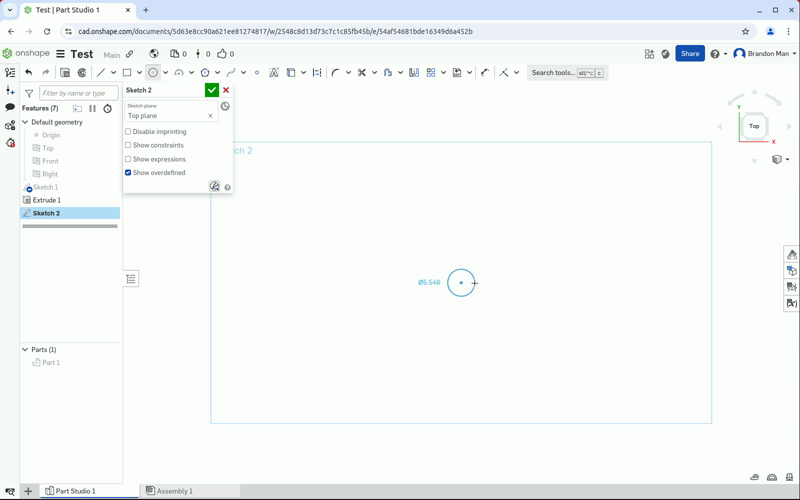
click(474, 282)
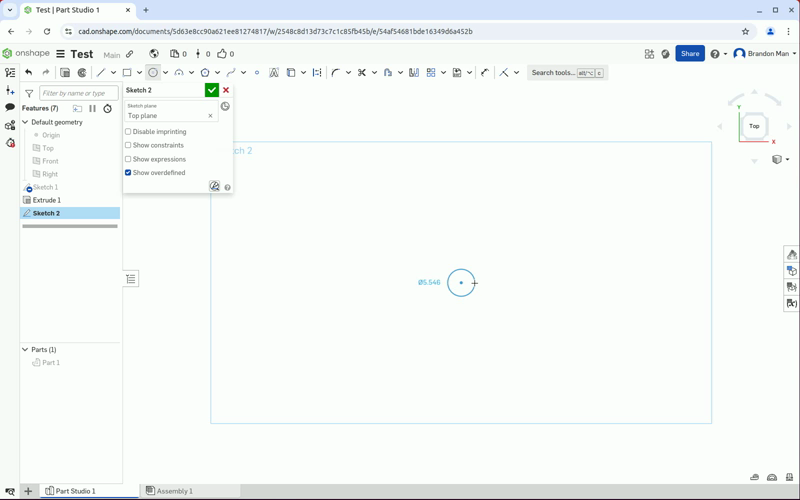
key(esc)
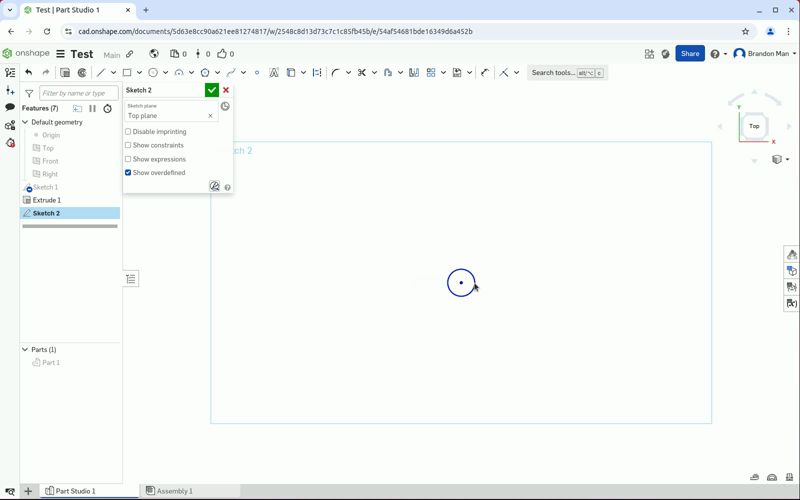
mouse_move(463, 283)
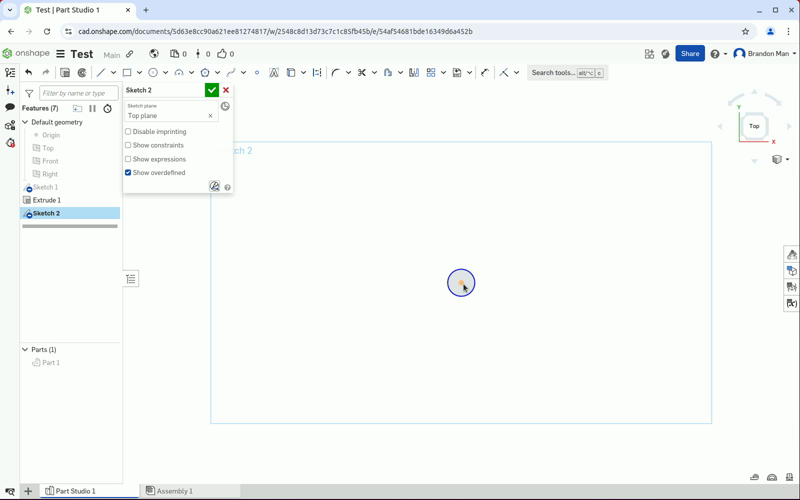
scroll(6)
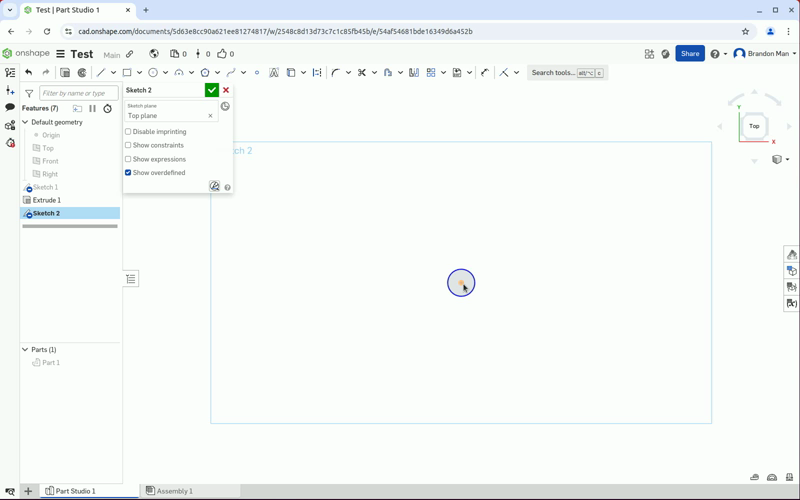
scroll(6)
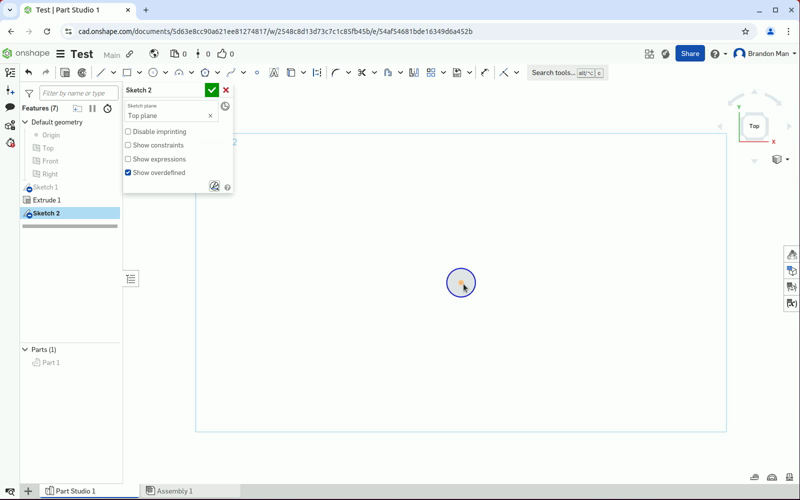
scroll(6)
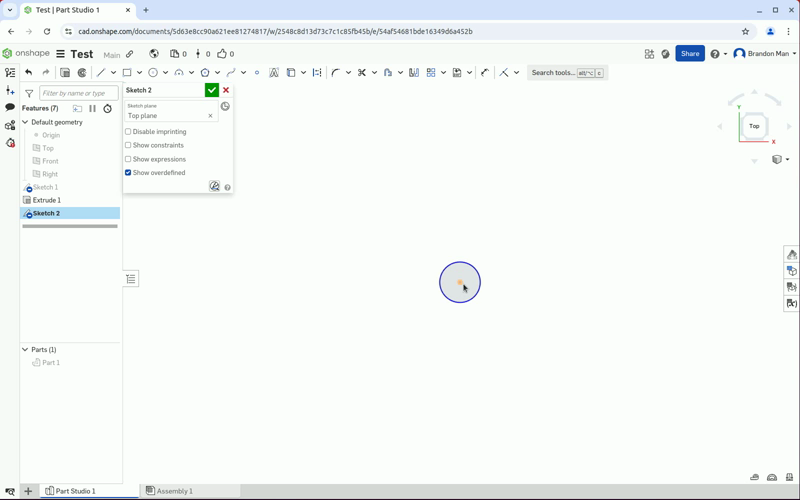
scroll(6)
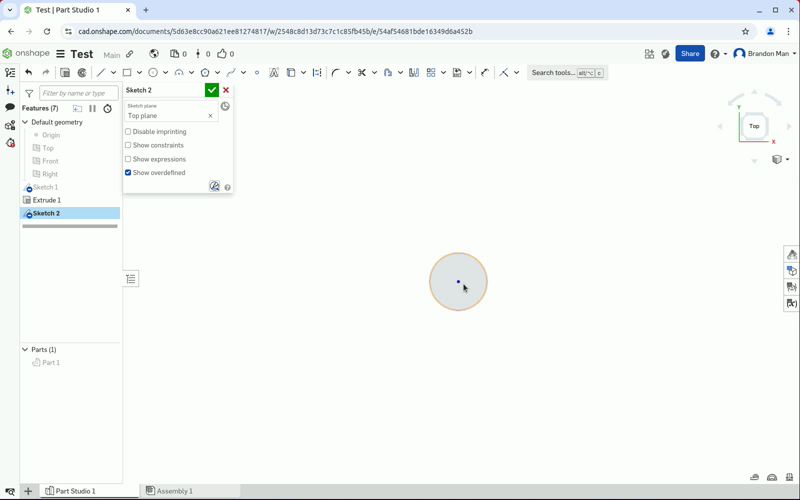
scroll(6)
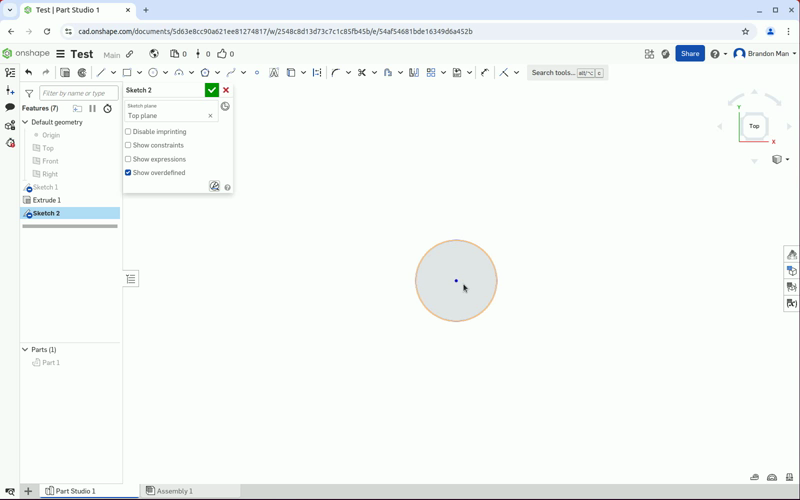
scroll(6)
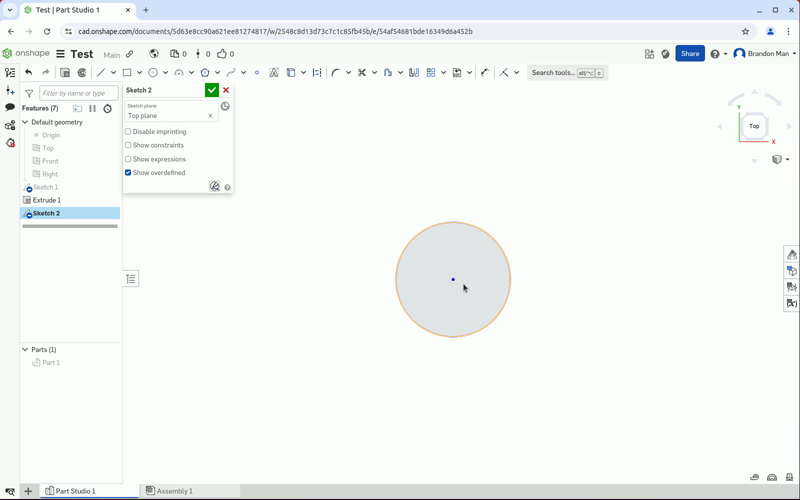
scroll(6)
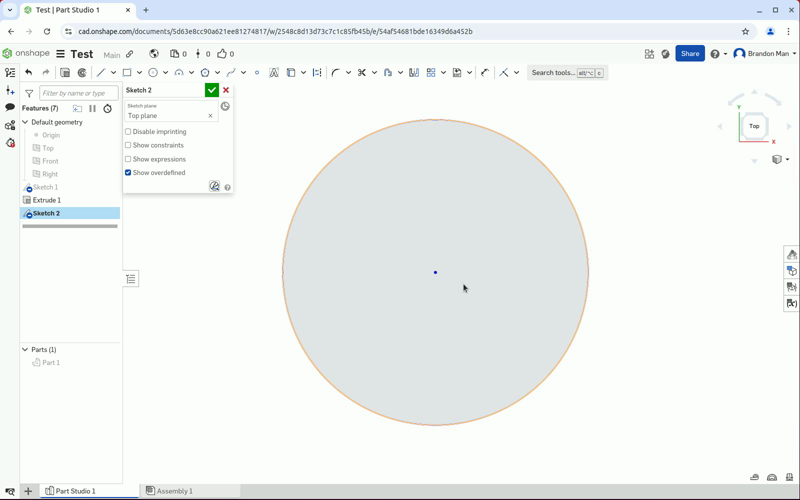
click(463, 283)
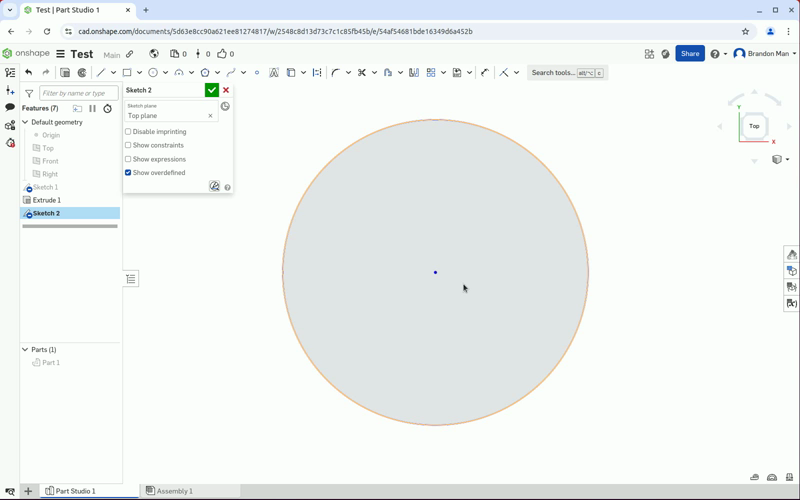
scroll(-6)
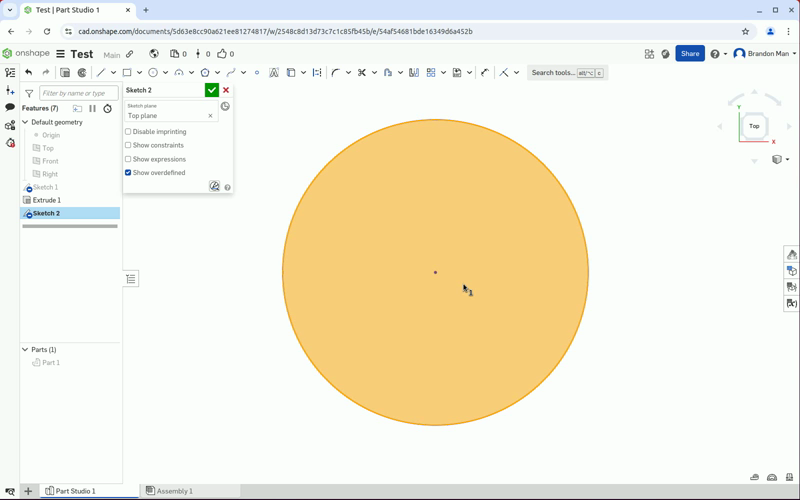
scroll(-6)
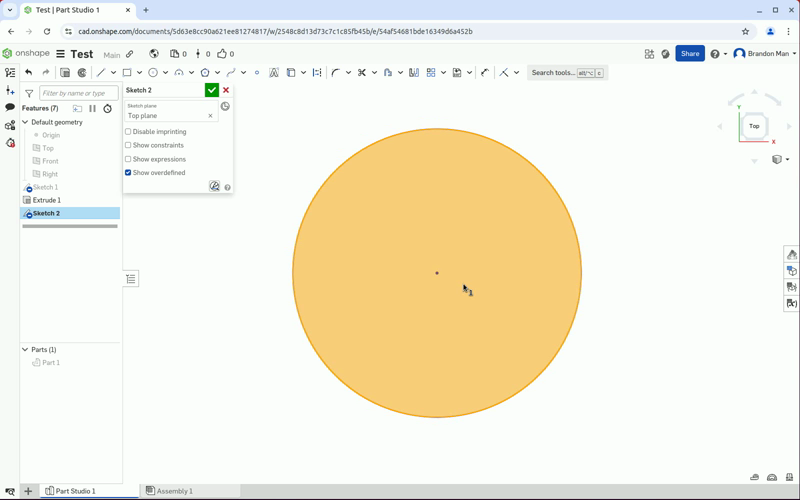
scroll(-6)
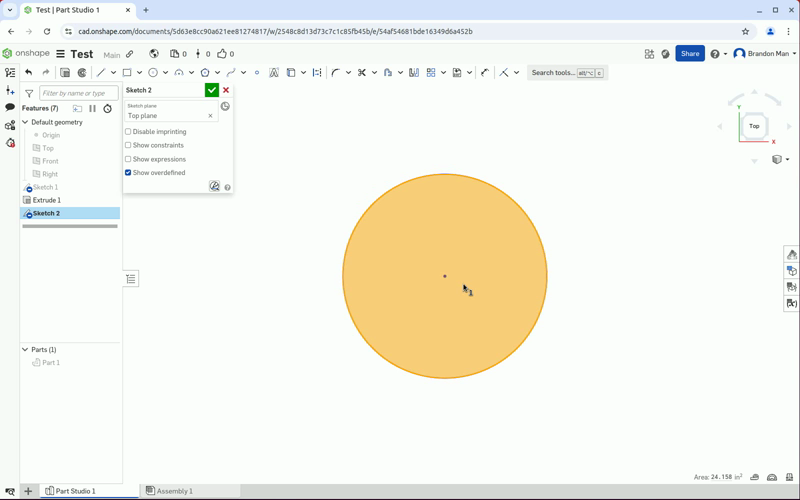
scroll(-6)
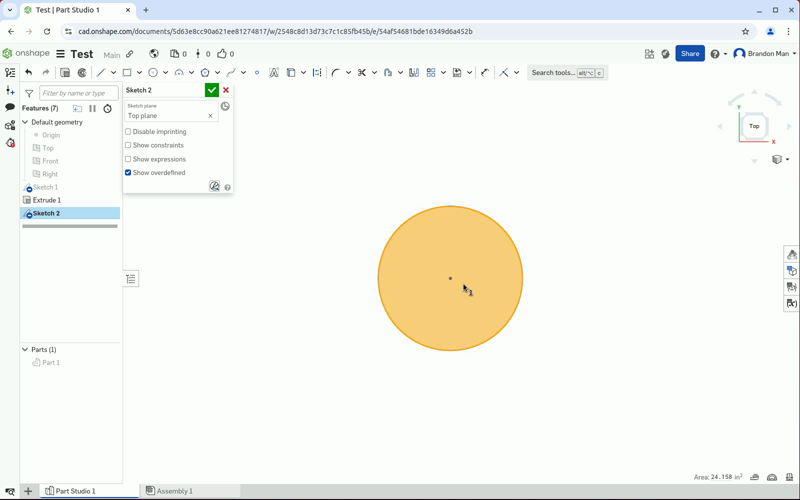
scroll(-6)
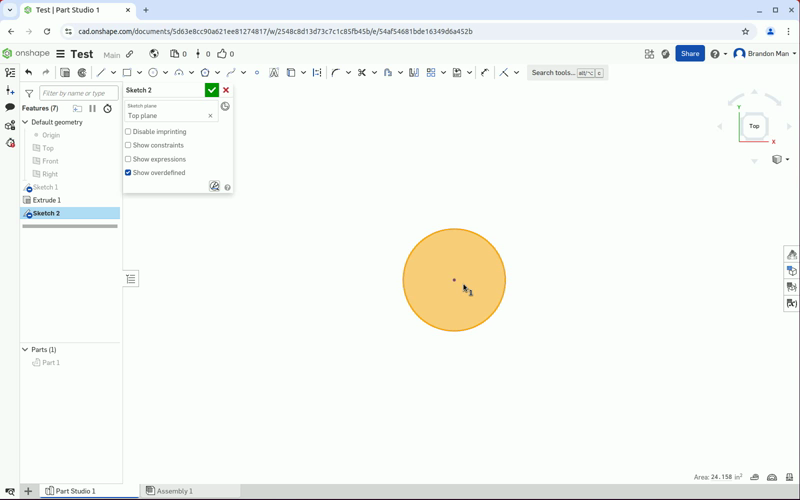
scroll(-6)
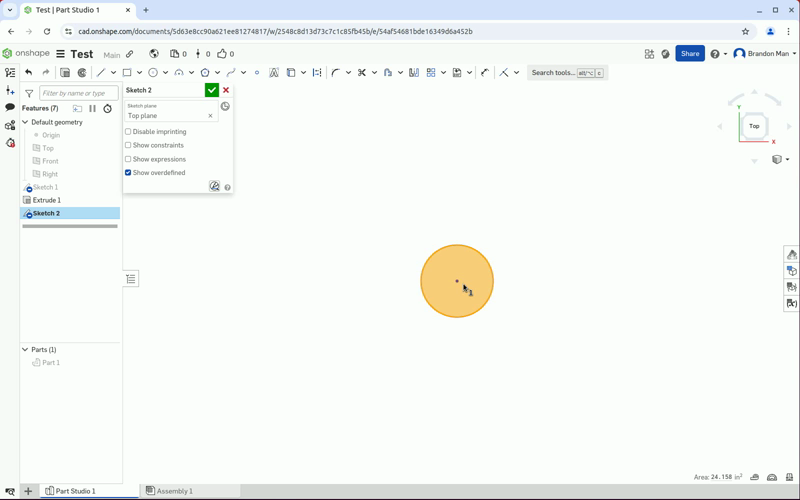
scroll(-6)
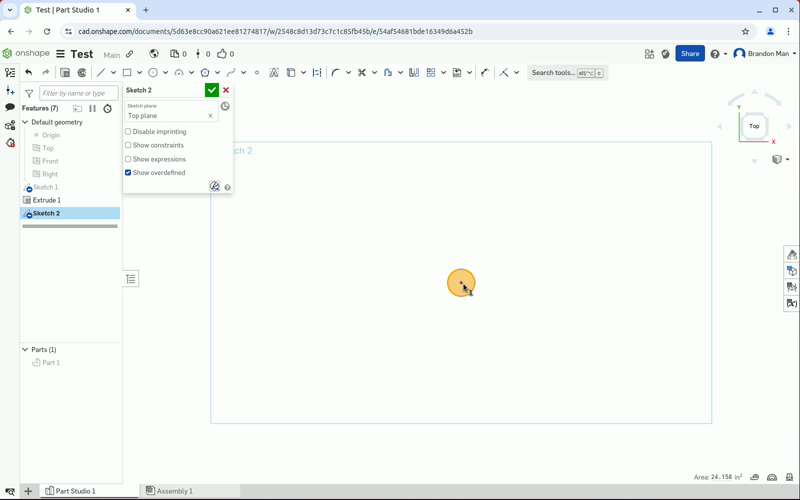
mouse_move(73, 352)
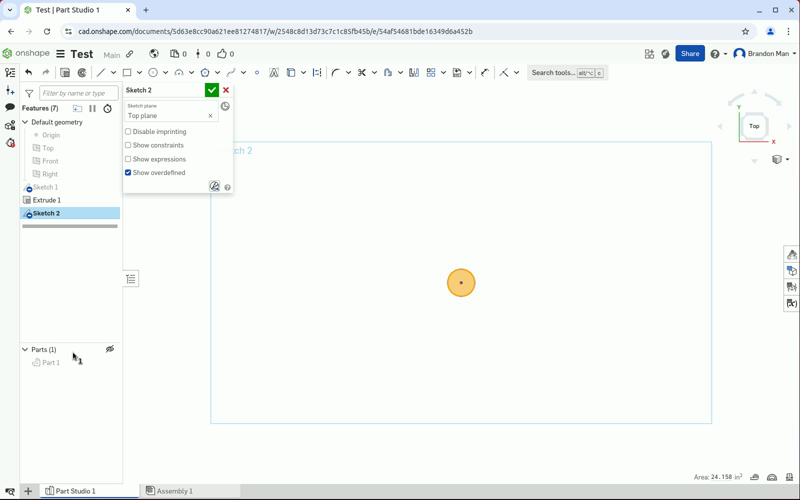
key(shift+y)
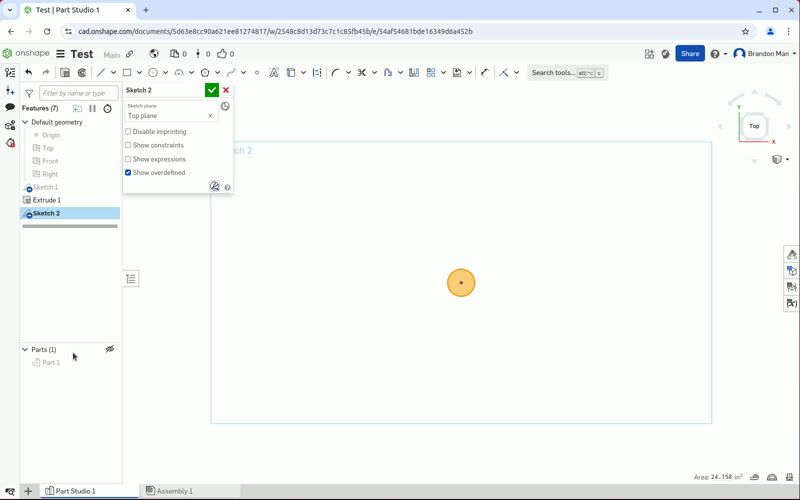
key(shift+e)
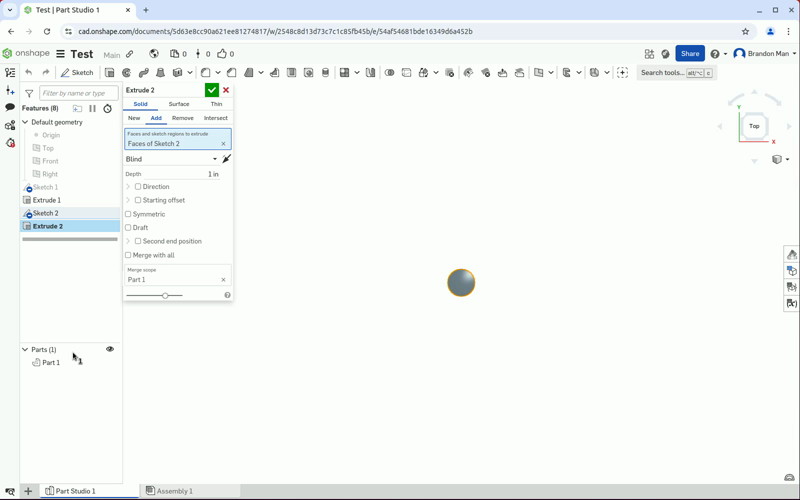
mouse_move(143, 106)
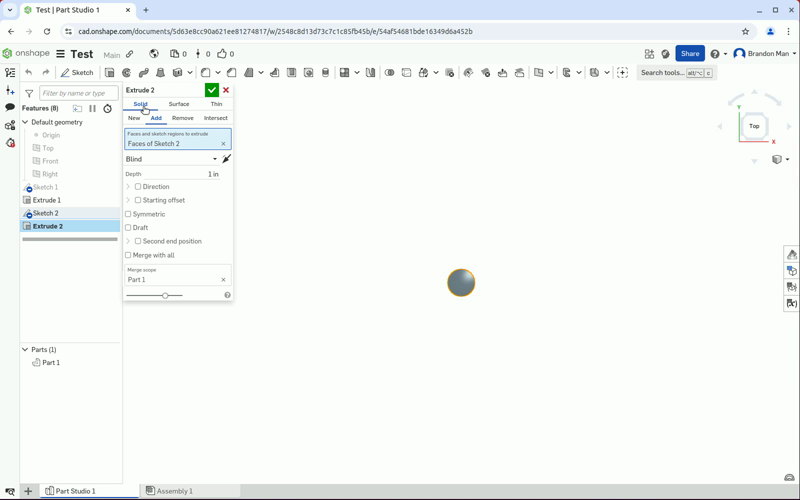
click(143, 106)
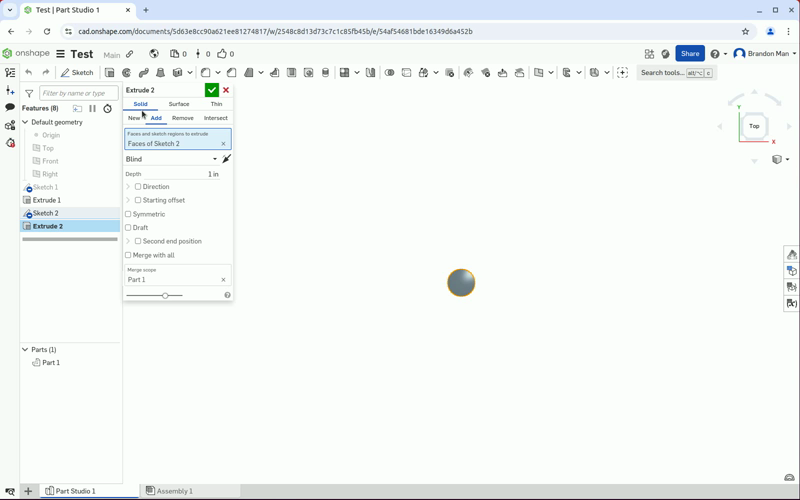
mouse_move(137, 120)
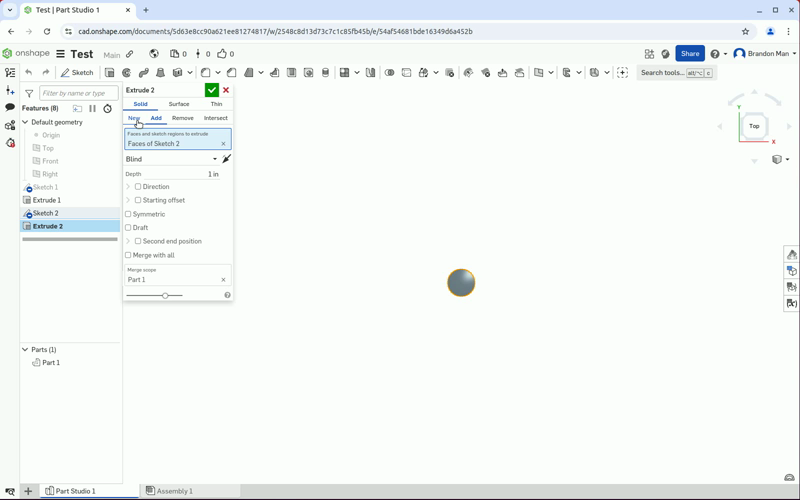
click(137, 120)
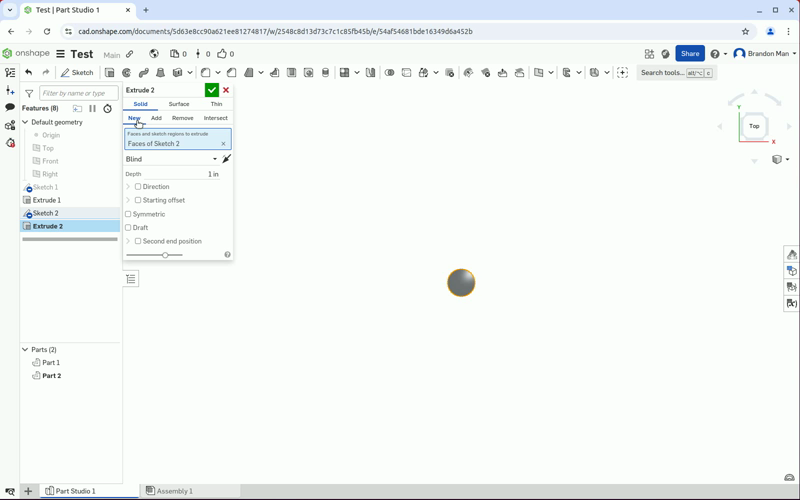
key(tab, 4)
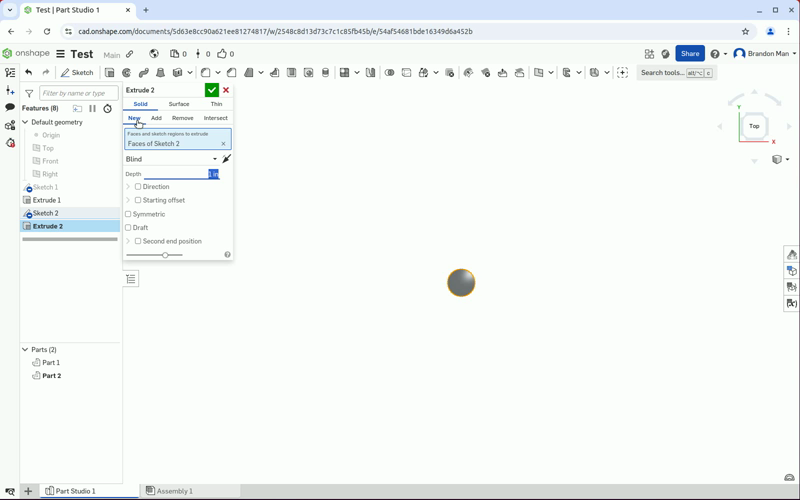
text(-23.108)
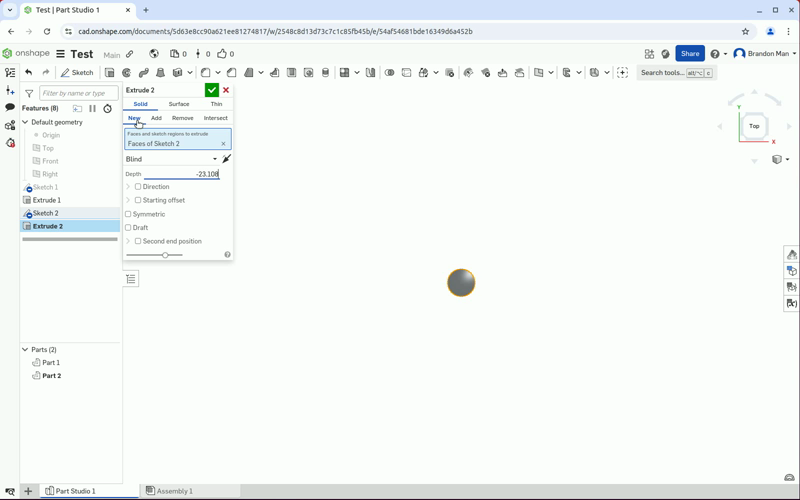
key(enter)
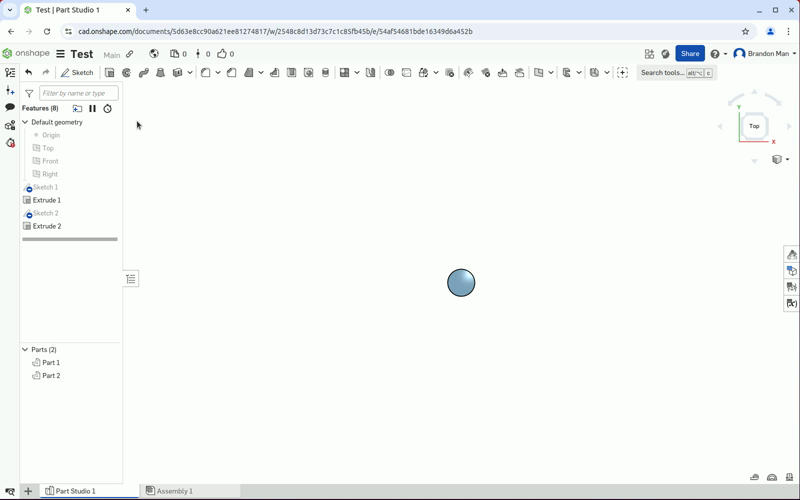
key(shift+h)
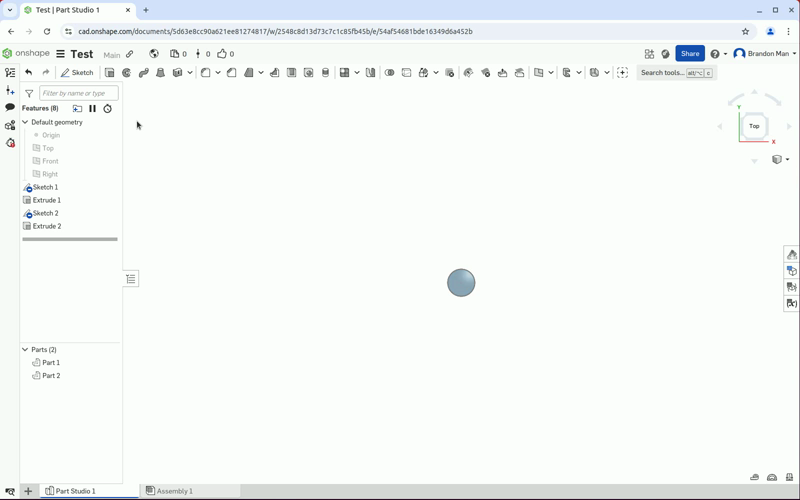
key(shift+h)
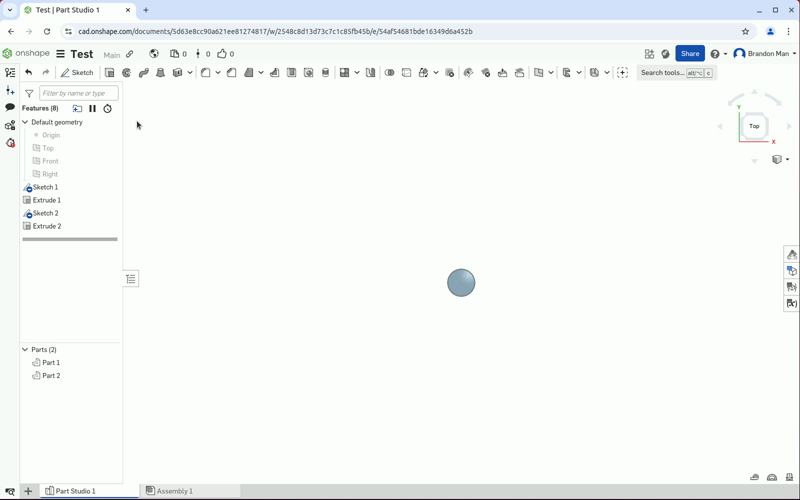
key(shift+7)
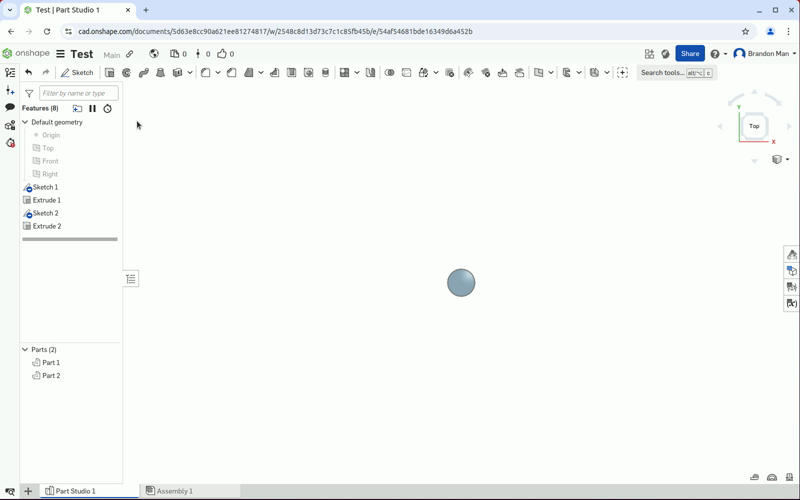
key(up, 3)
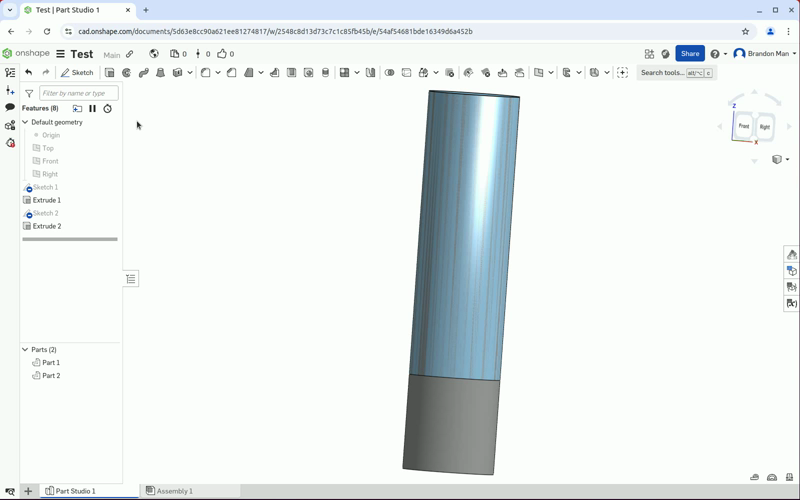
key(left, 3)
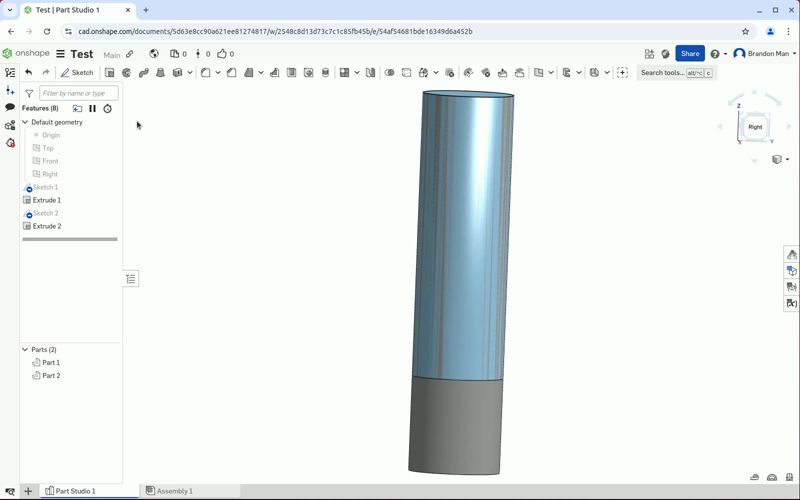
key(right, 3)
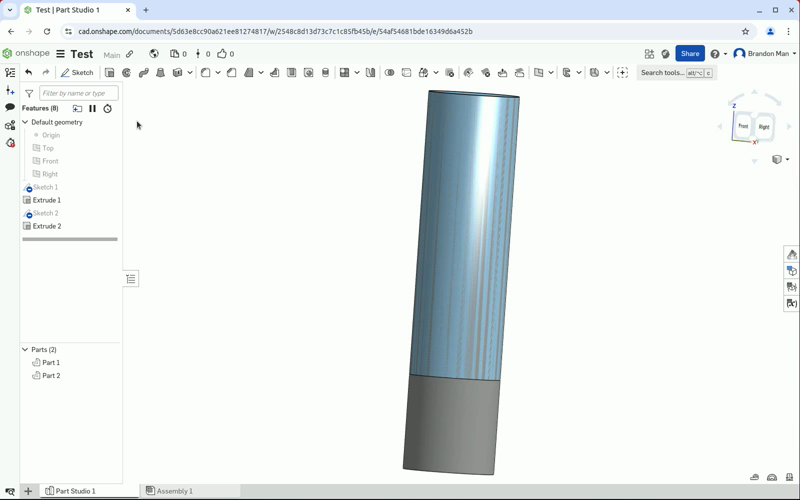
key(down, 3)
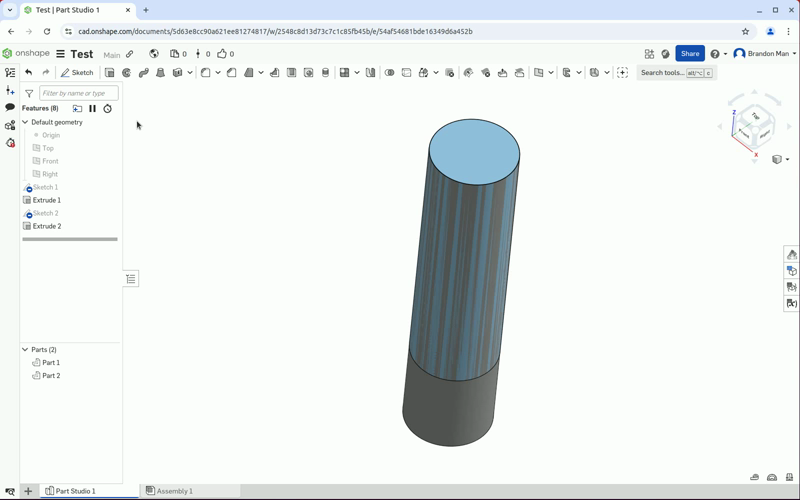
mouse_move(73, 189)
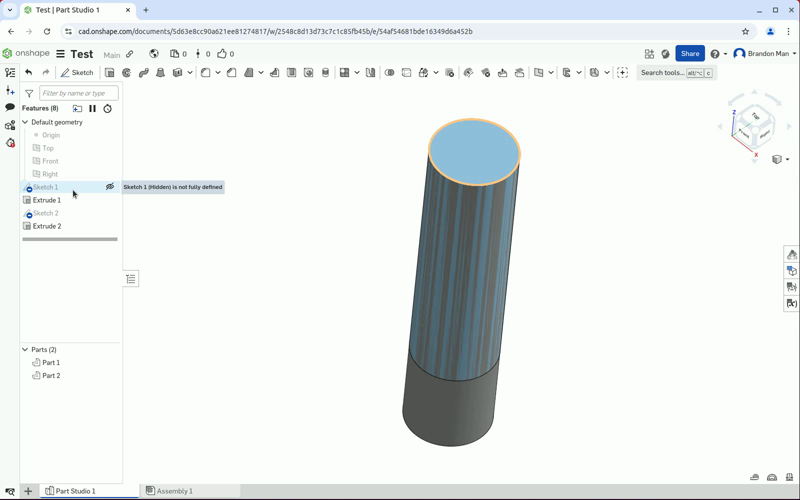
click(73, 189)